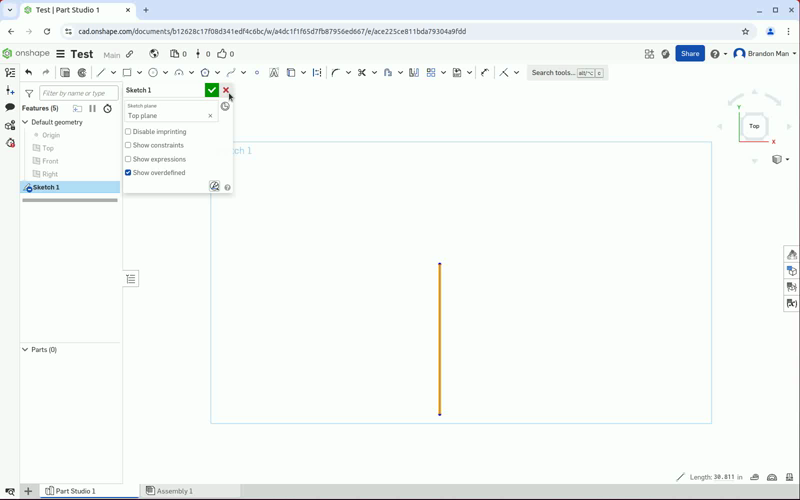
key(shift+h)
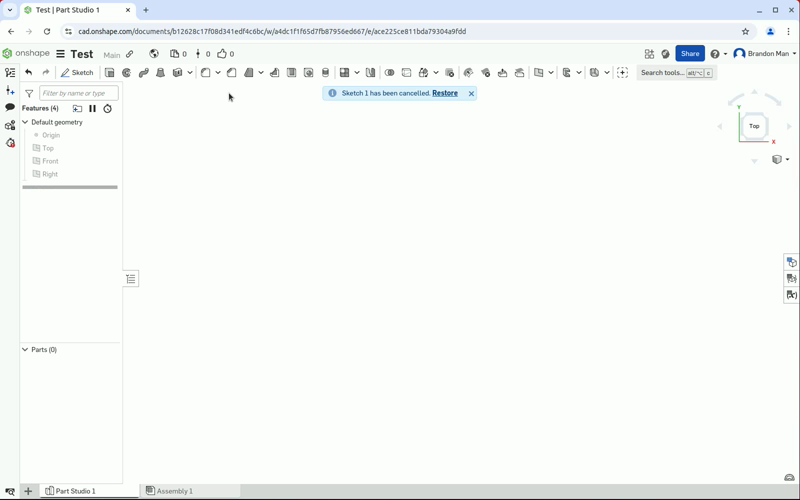
mouse_move(73, 352)
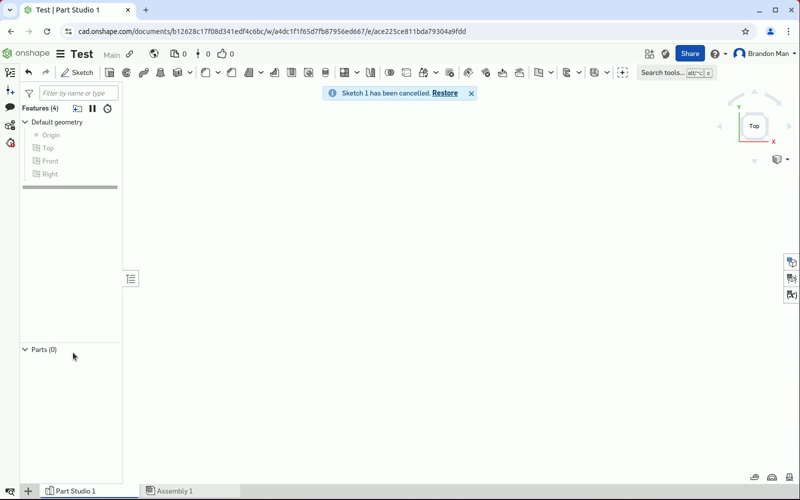
key(y)
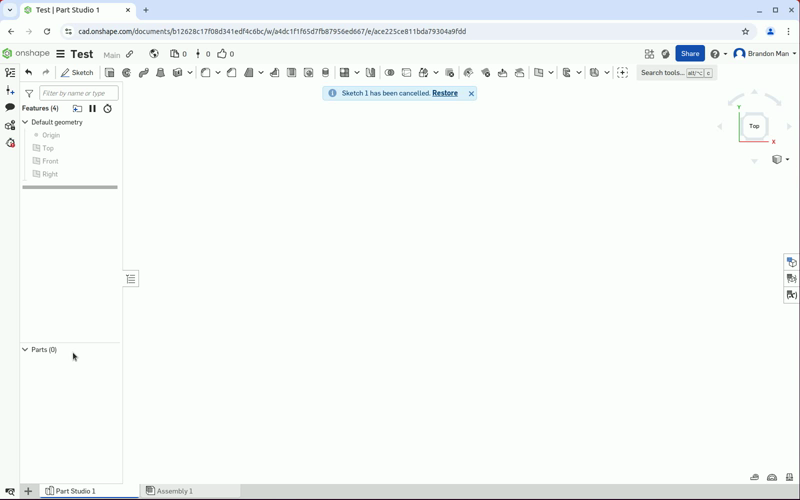
key(shift+p)
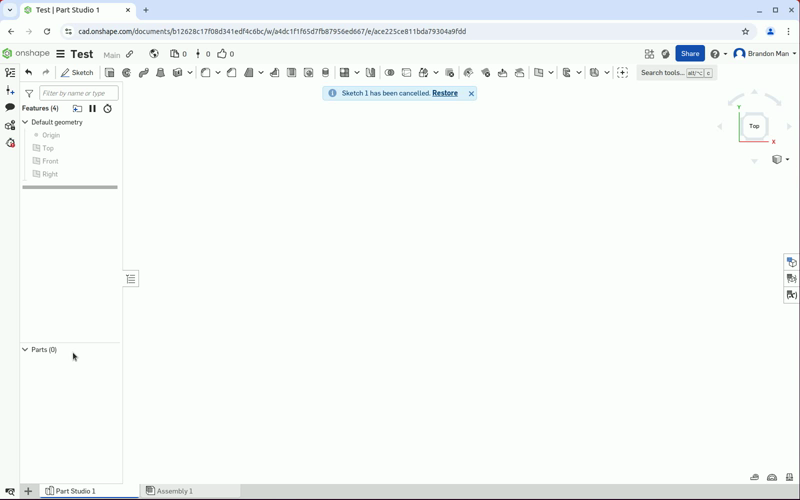
key(space)
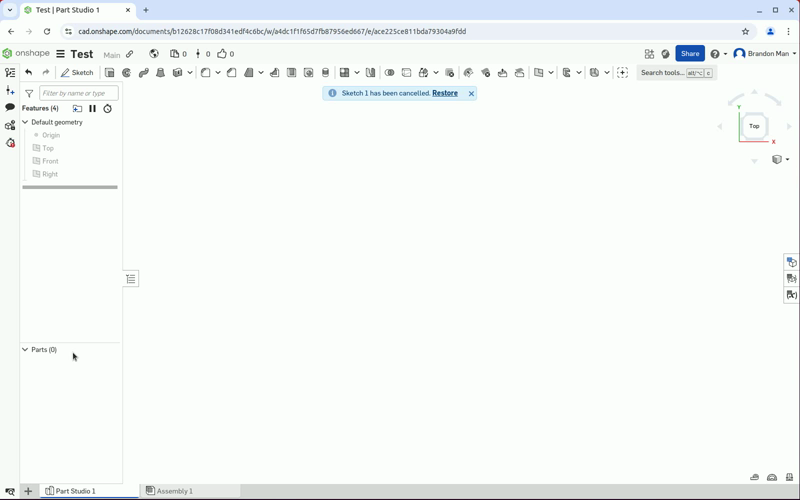
key_down(shift)
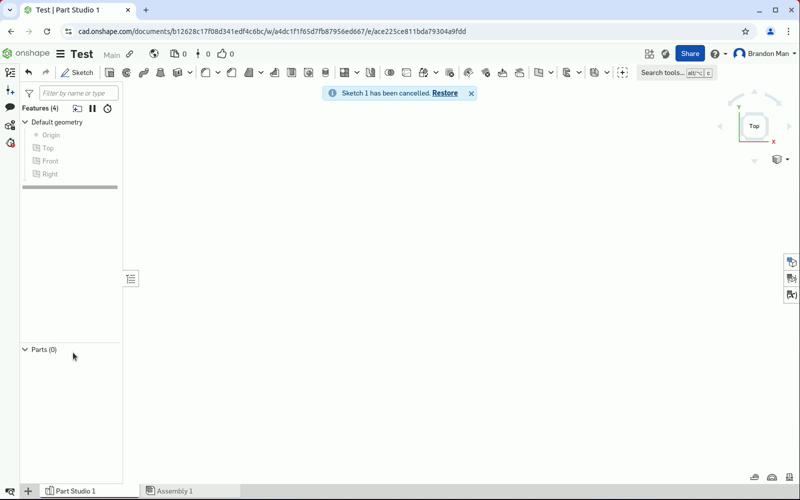
key(up)
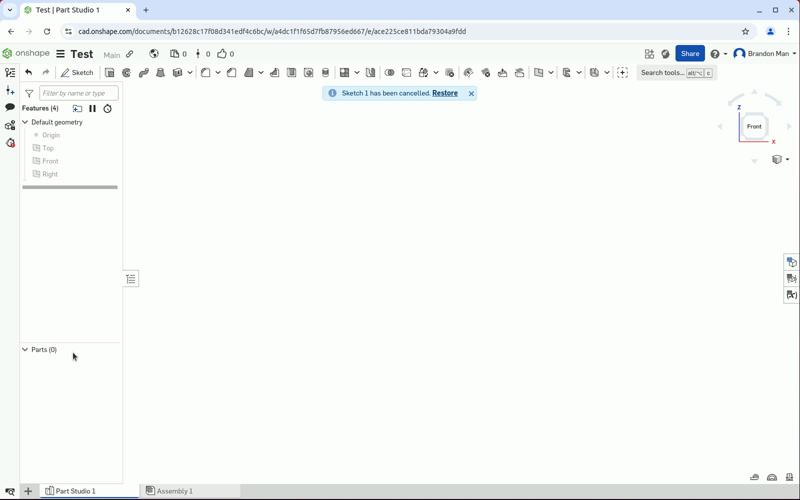
key_up(shift)
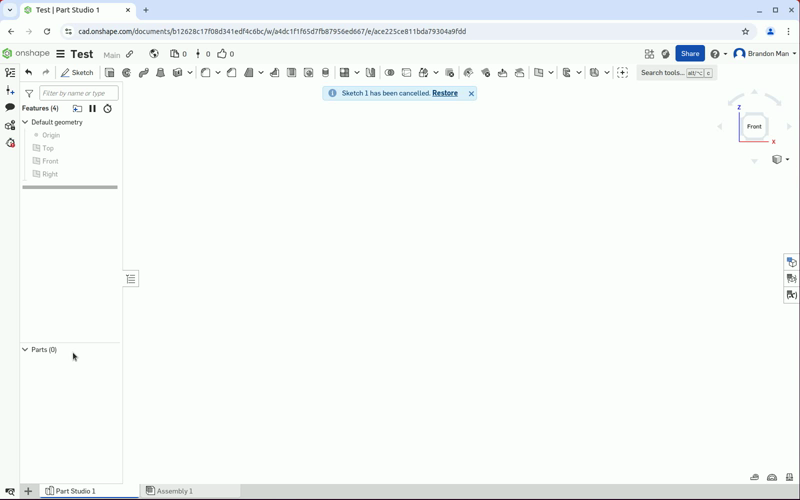
mouse_move(73, 352)
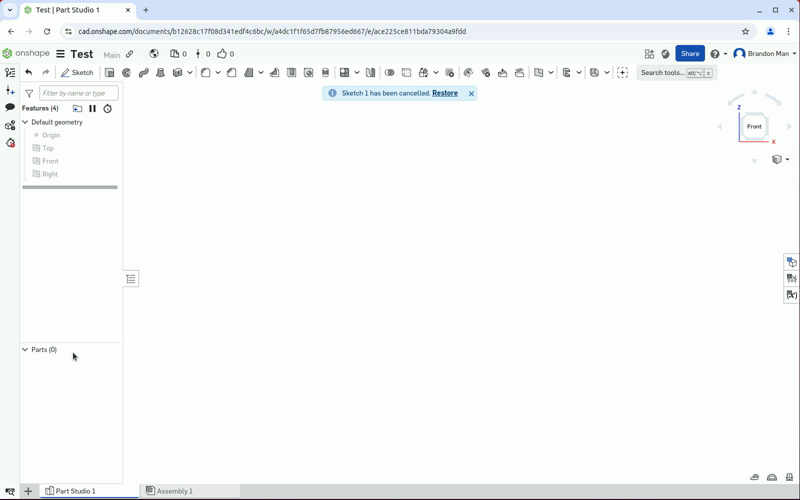
key(shift+y)
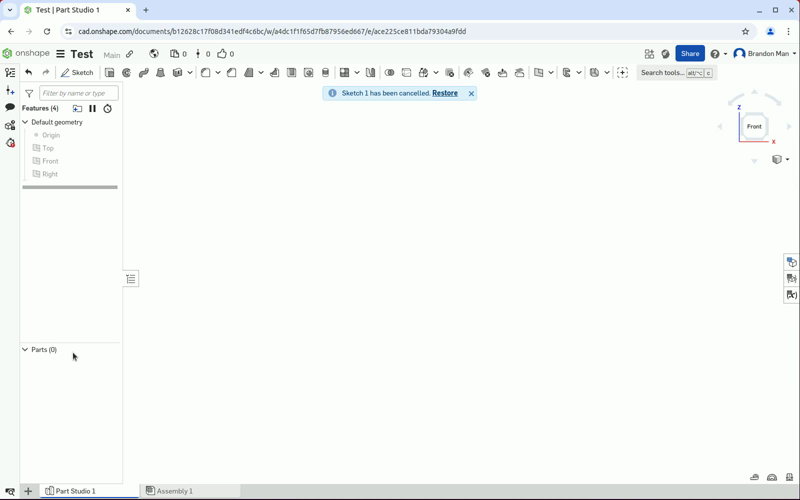
key(shift+s)
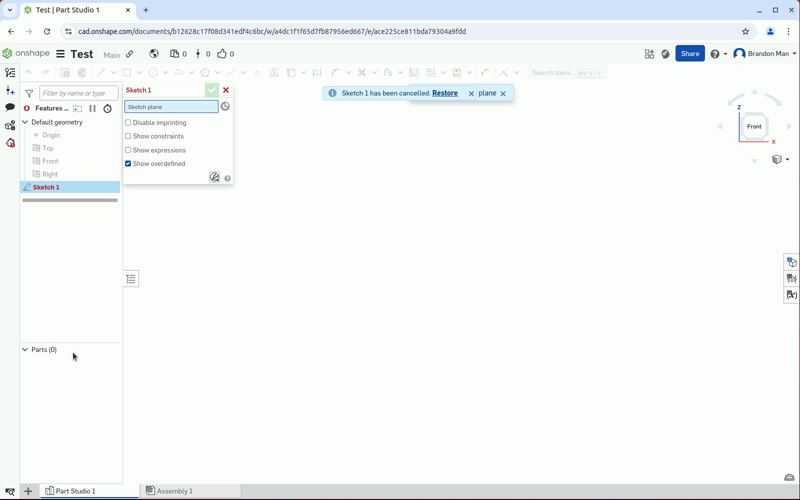
mouse_move(73, 163)
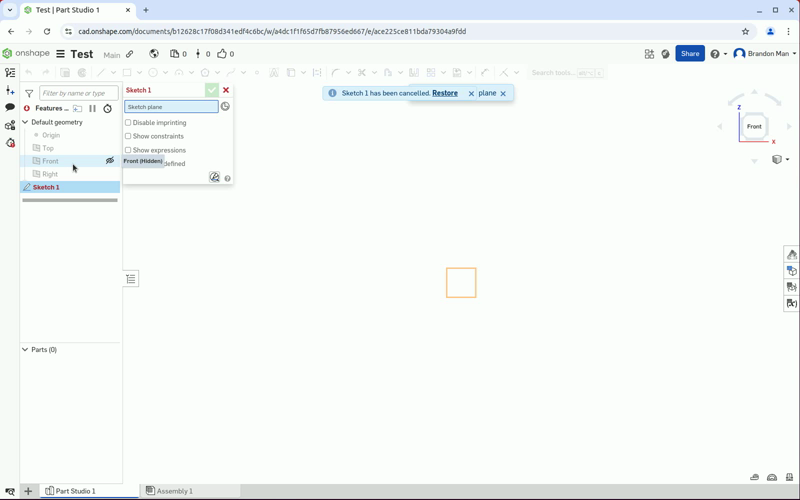
click(73, 163)
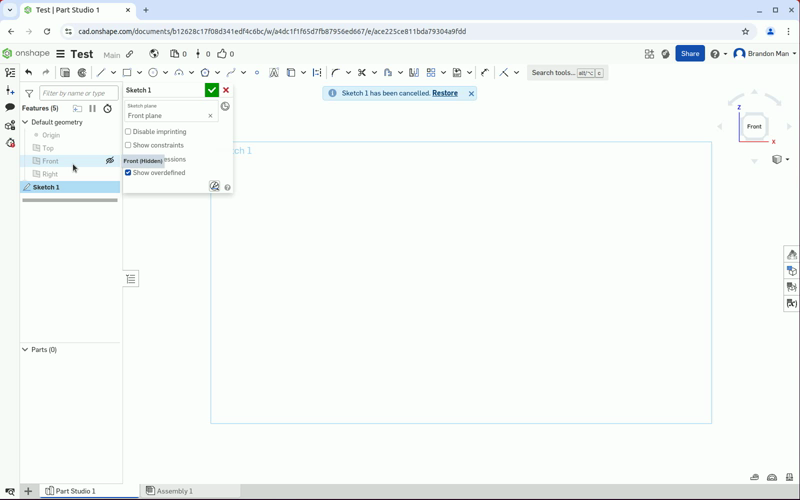
mouse_move(73, 352)
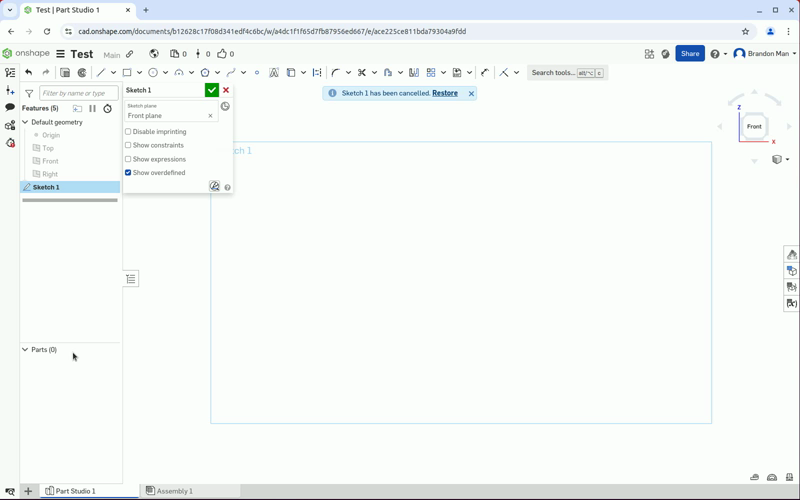
key(y)
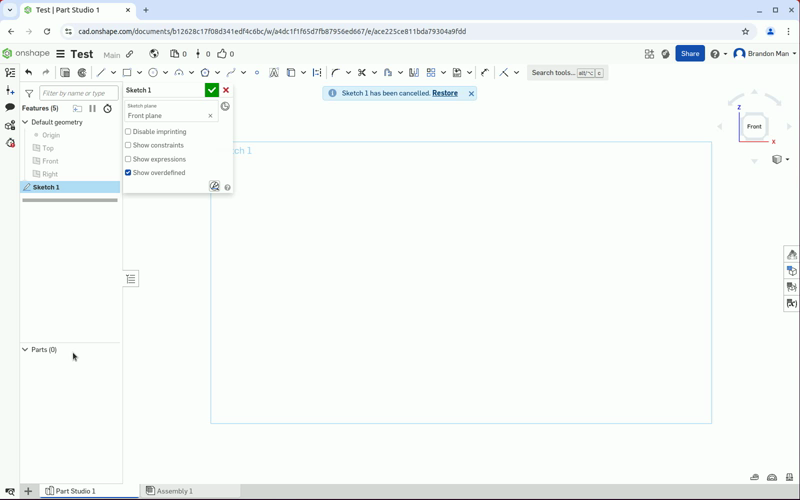
key(c)
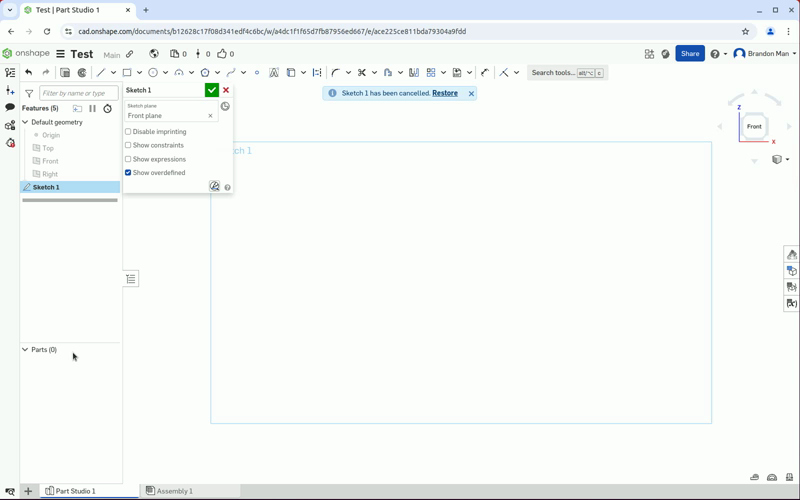
key_down(shift)
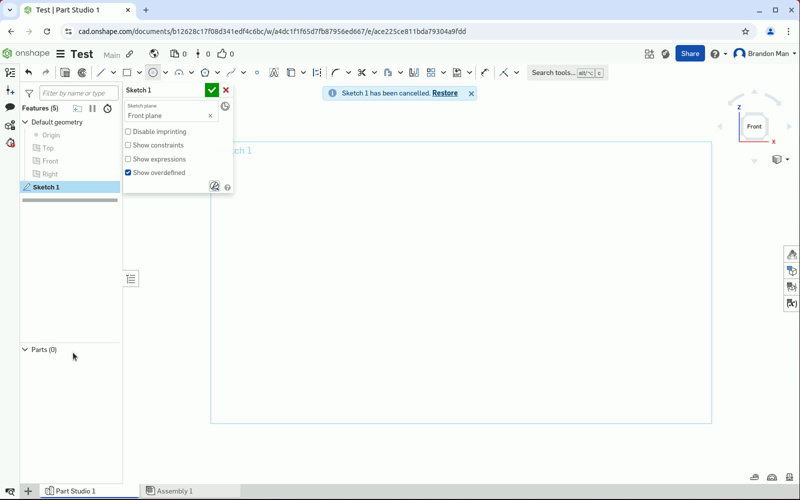
mouse_move(461, 282)
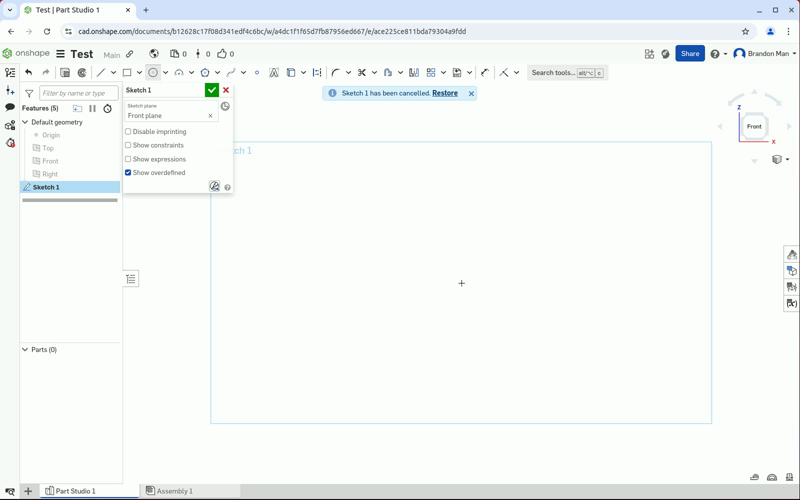
click(461, 282)
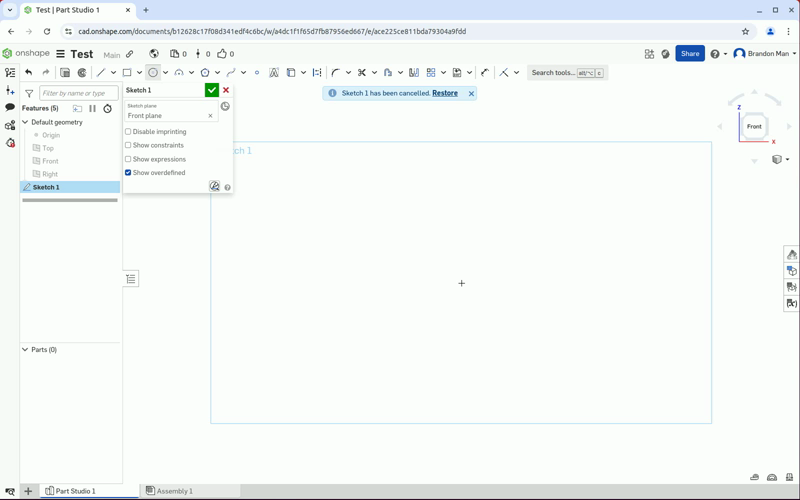
key_up(shift)
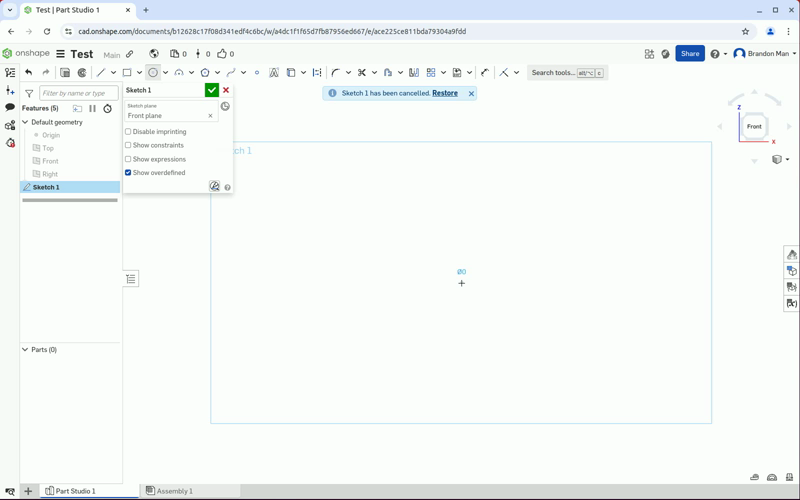
mouse_move(573, 282)
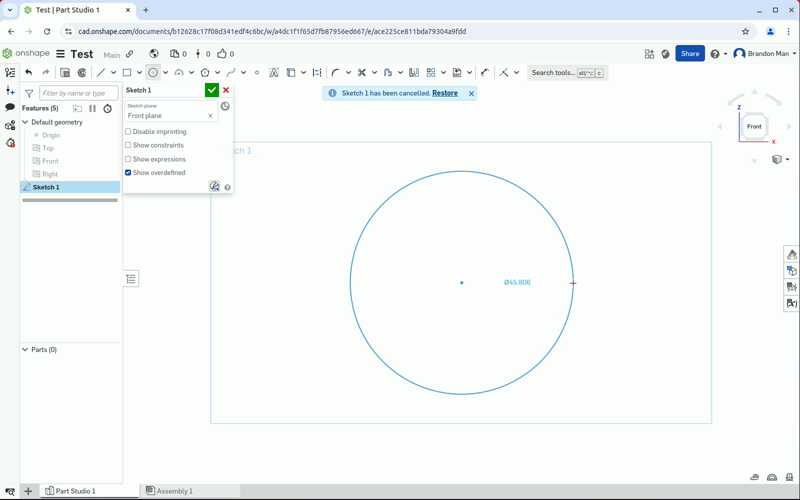
click(573, 282)
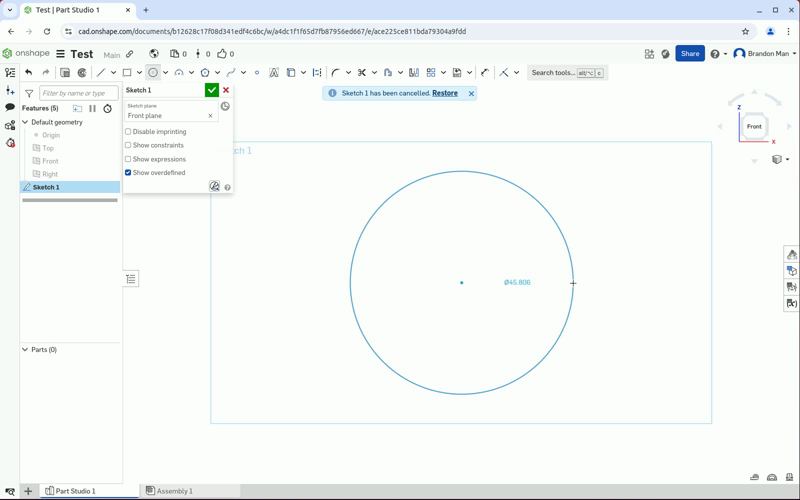
key(esc)
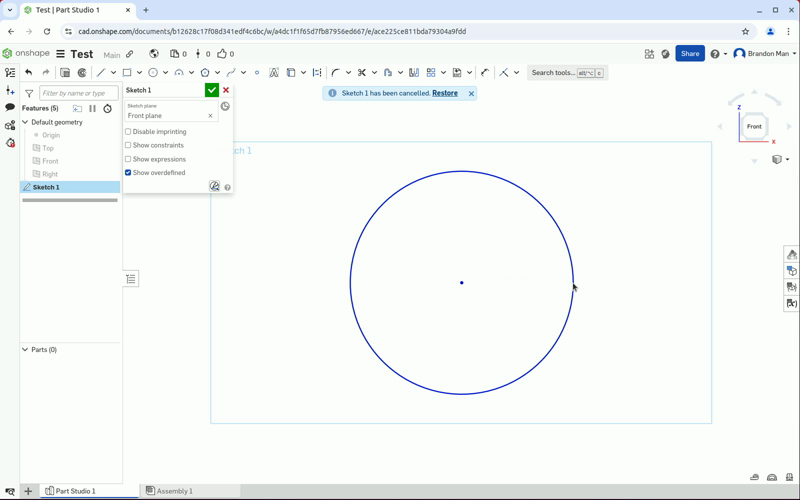
key(c)
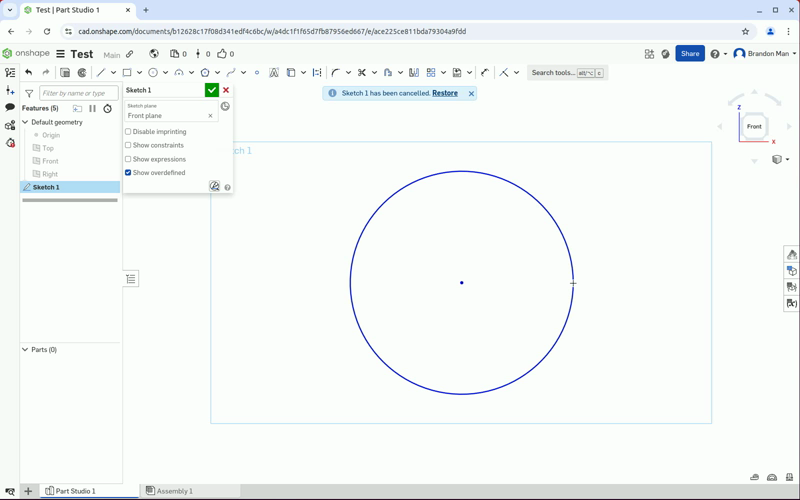
key_down(shift)
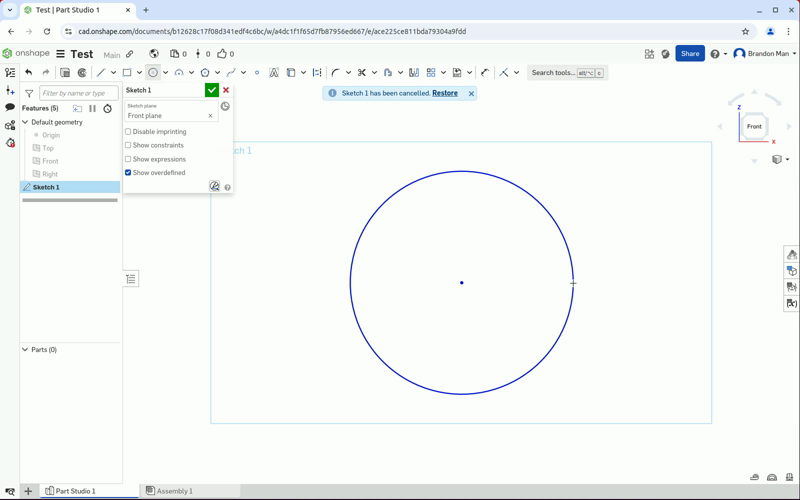
mouse_move(461, 282)
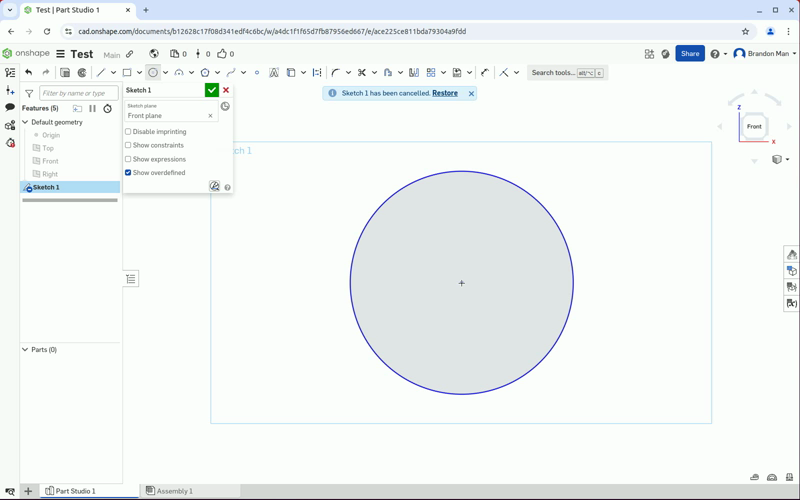
click(461, 282)
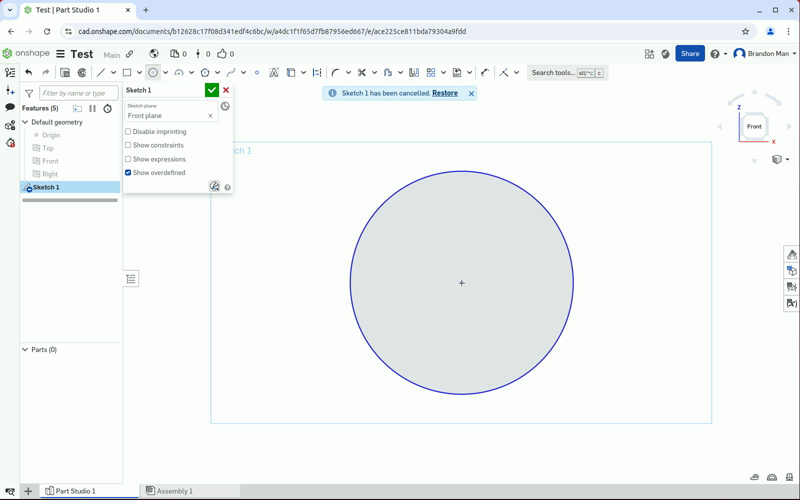
key_up(shift)
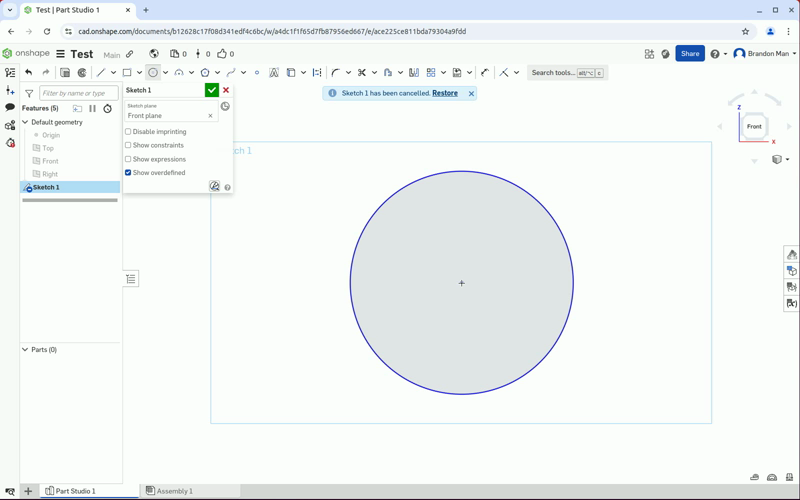
mouse_move(526, 282)
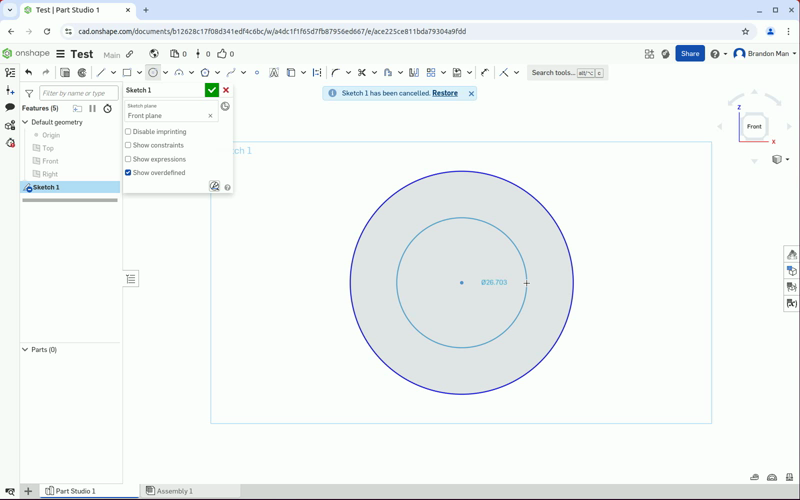
click(526, 282)
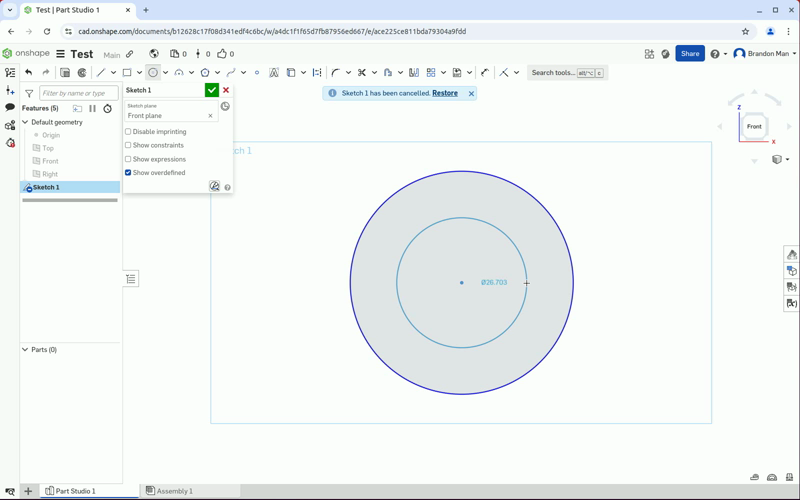
key(esc)
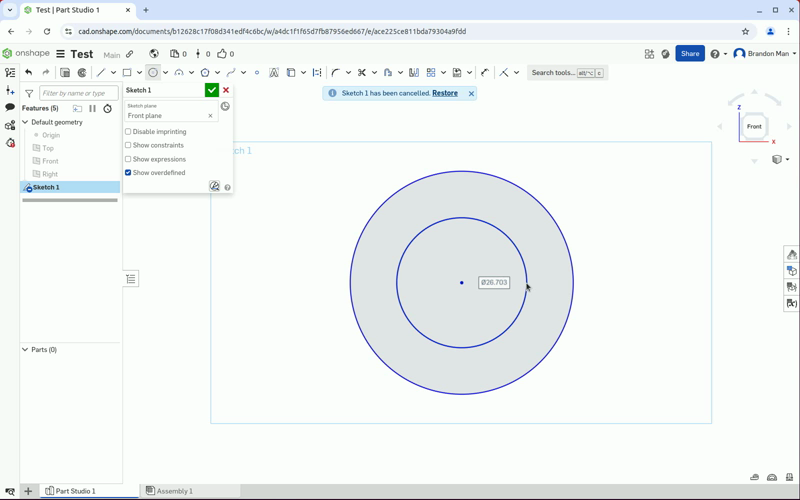
mouse_move(546, 287)
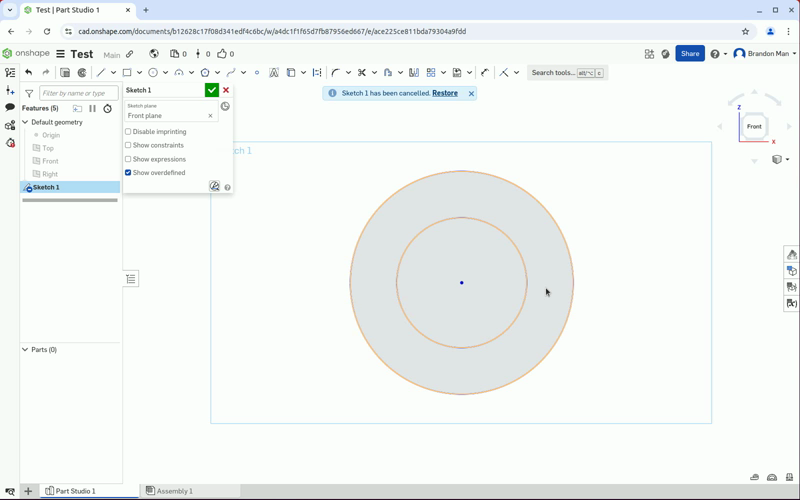
click(546, 287)
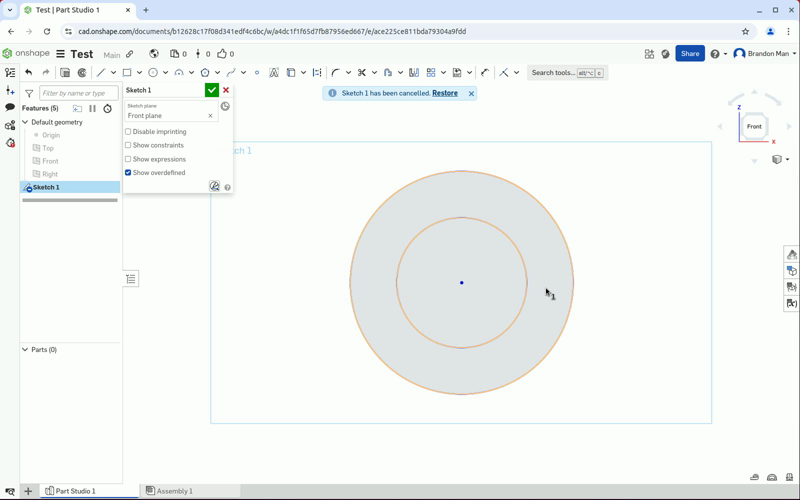
mouse_move(73, 352)
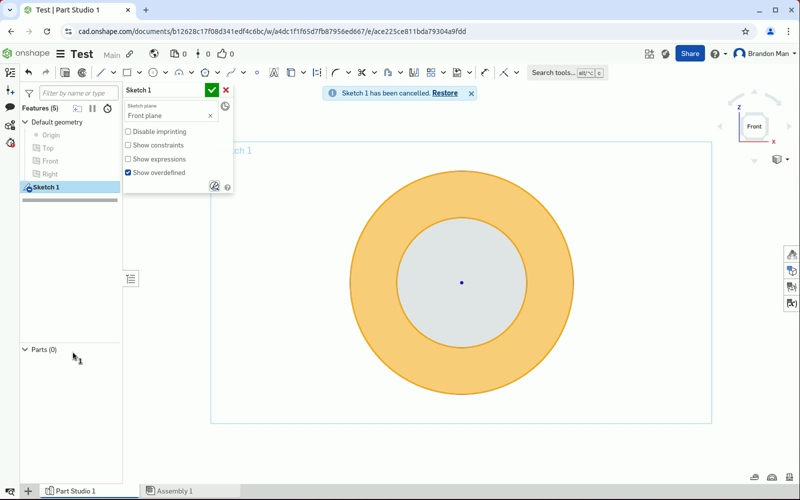
key(shift+y)
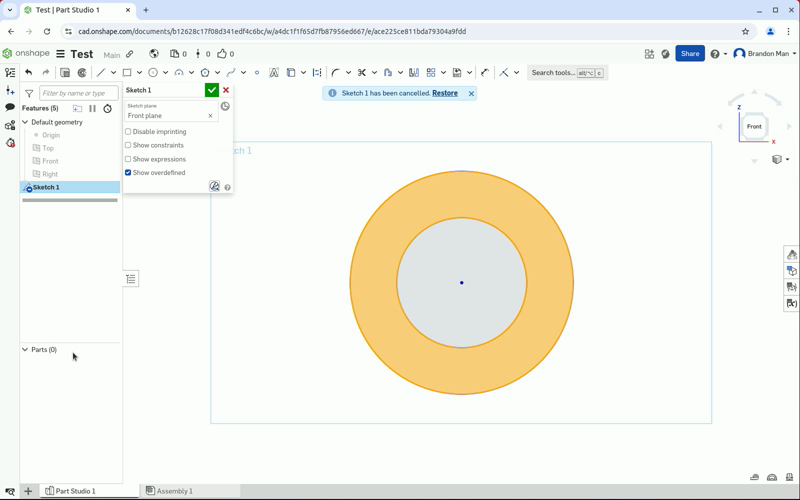
key(shift+e)
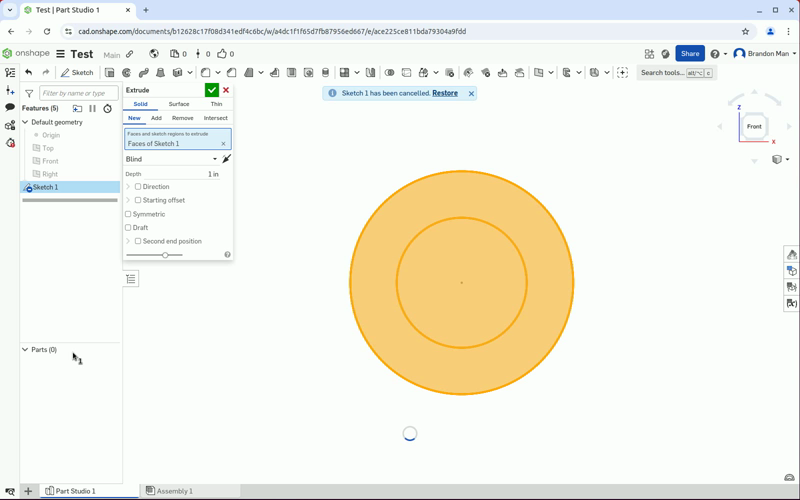
mouse_move(143, 106)
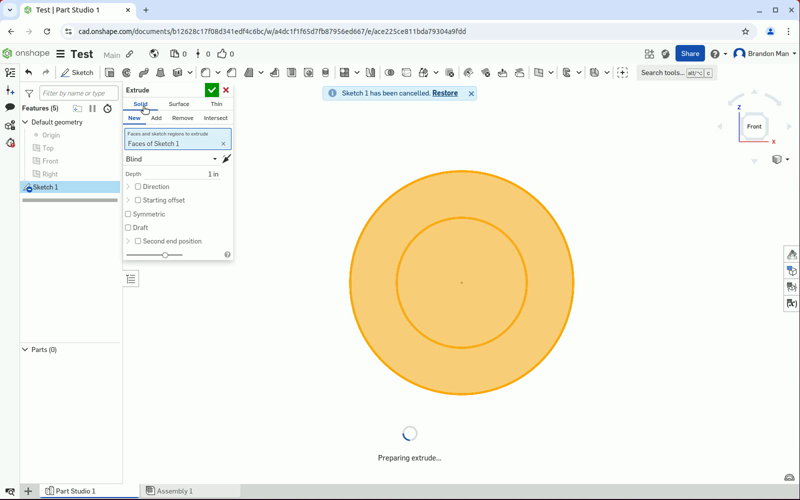
click(143, 106)
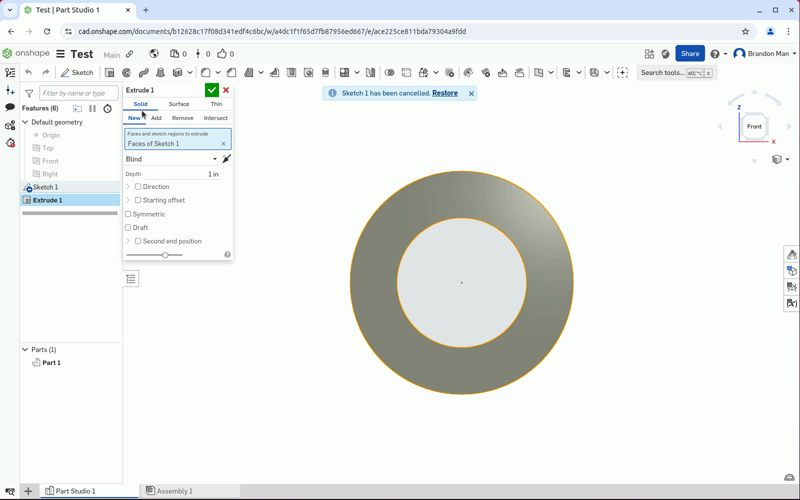
mouse_move(137, 120)
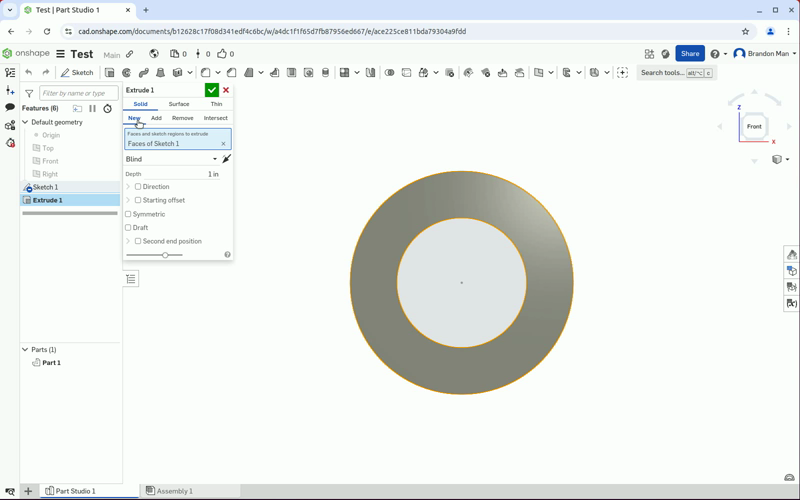
click(137, 120)
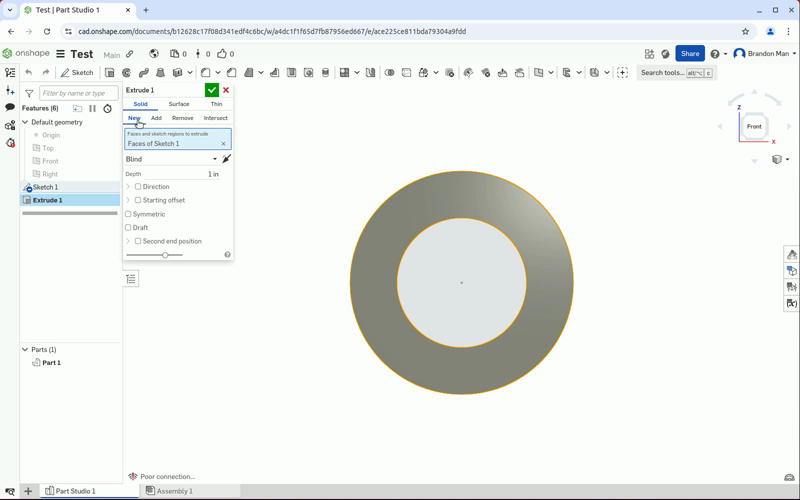
key(tab, 4)
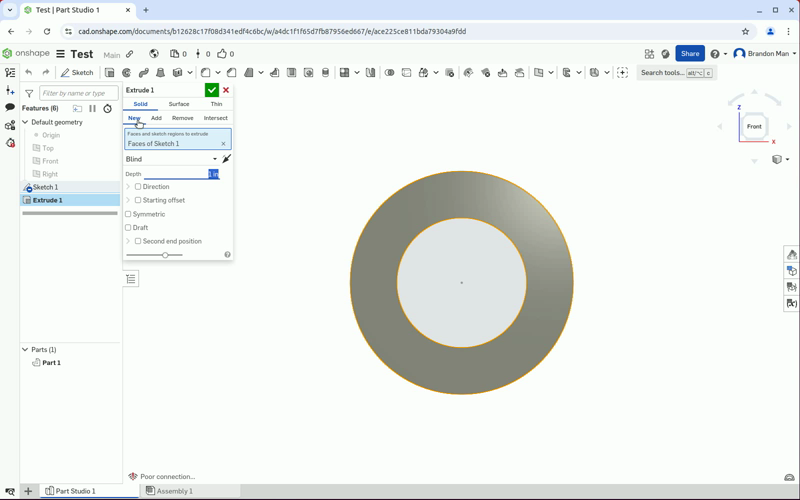
text(23.108)
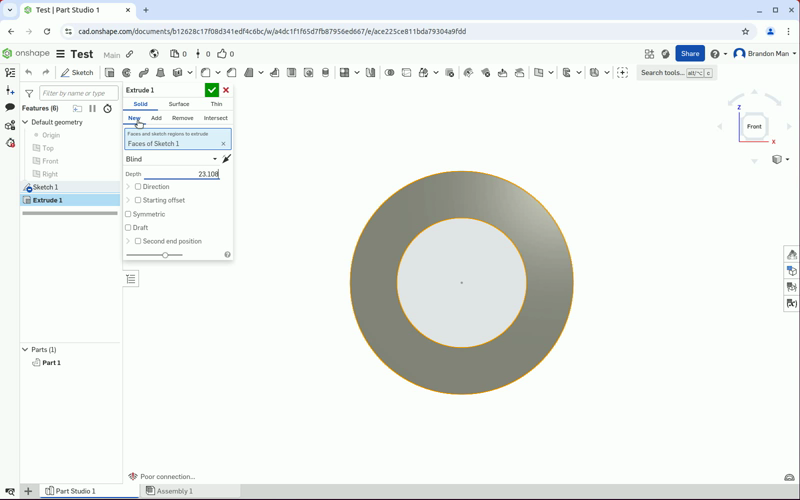
key(enter)
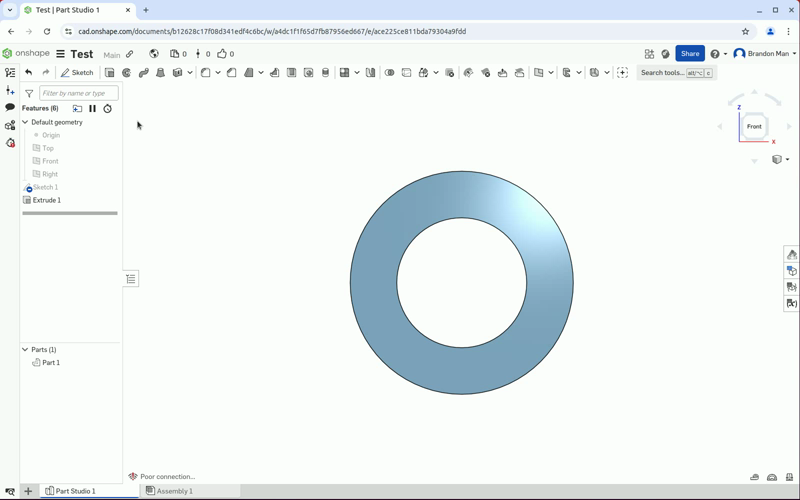
key(shift+h)
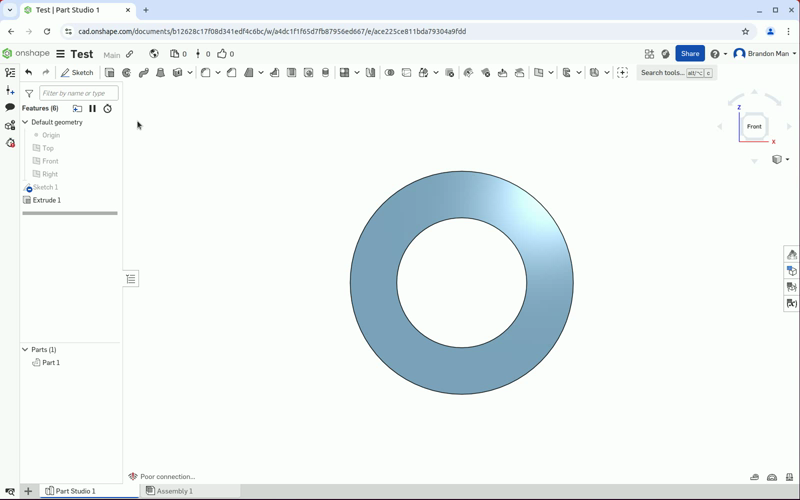
key(shift+h)
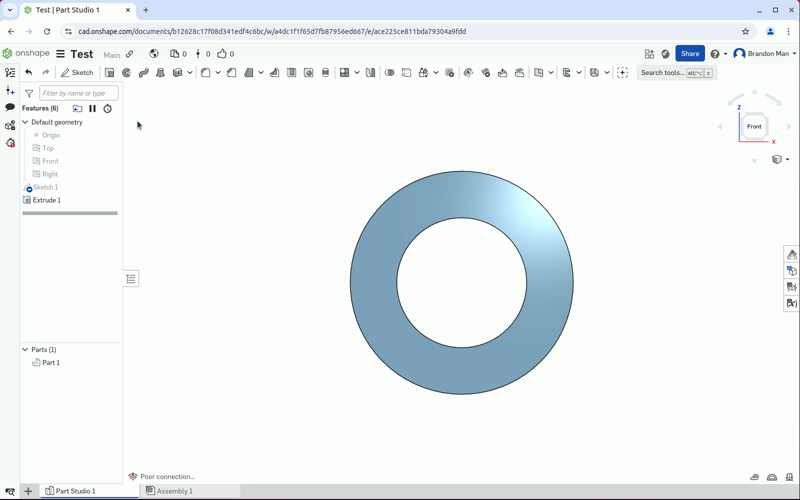
mouse_move(73, 189)
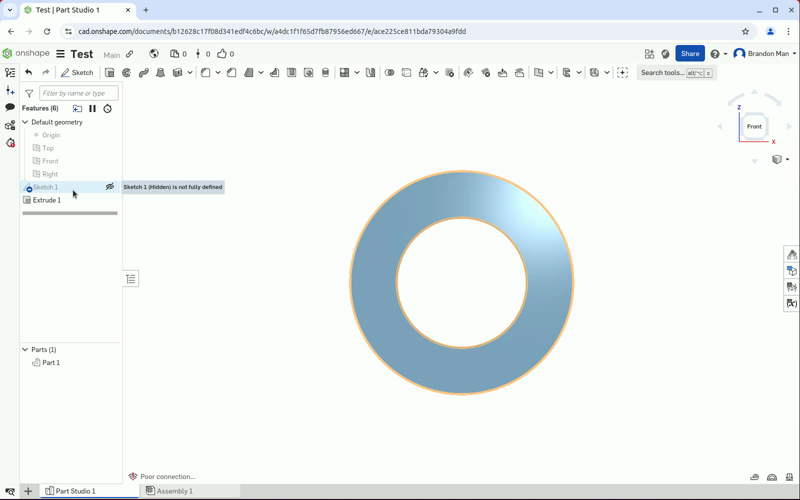
click(73, 189)
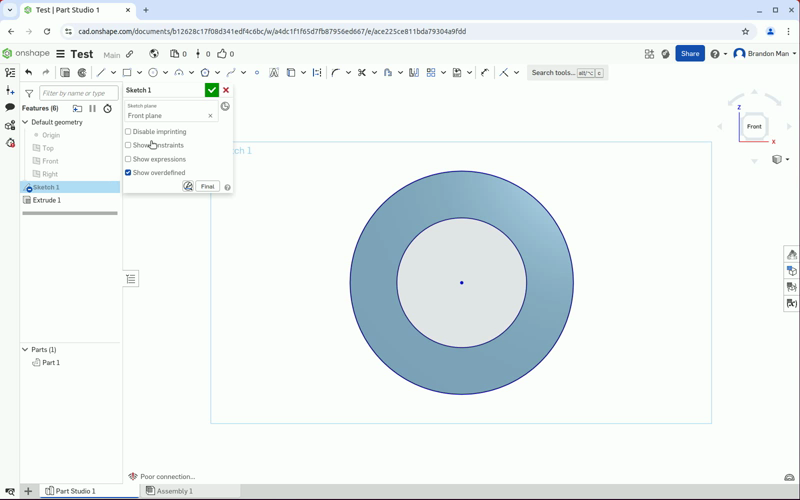
mouse_move(229, 92)
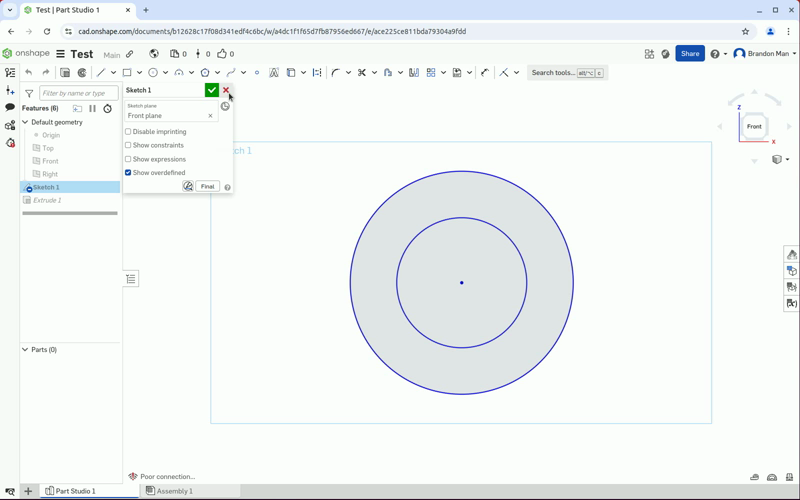
click(229, 92)
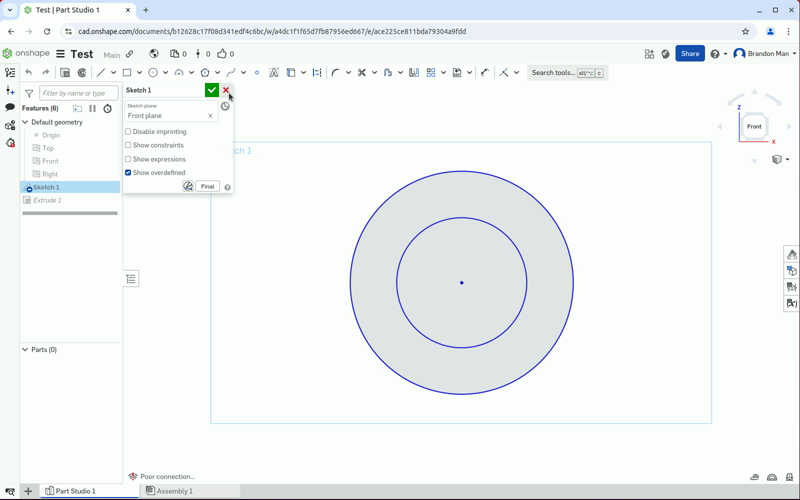
key(shift+s)
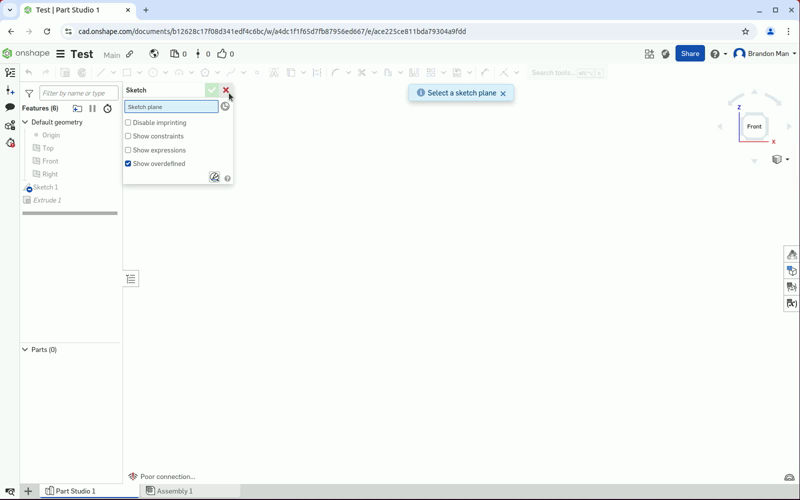
mouse_move(73, 163)
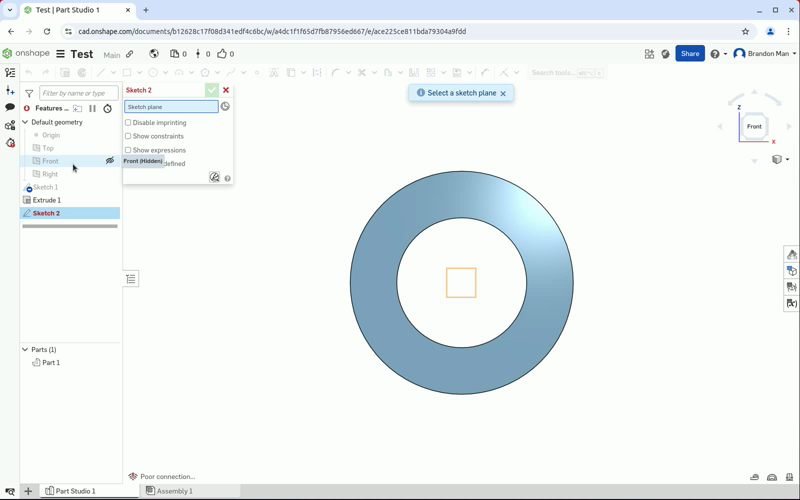
click(73, 163)
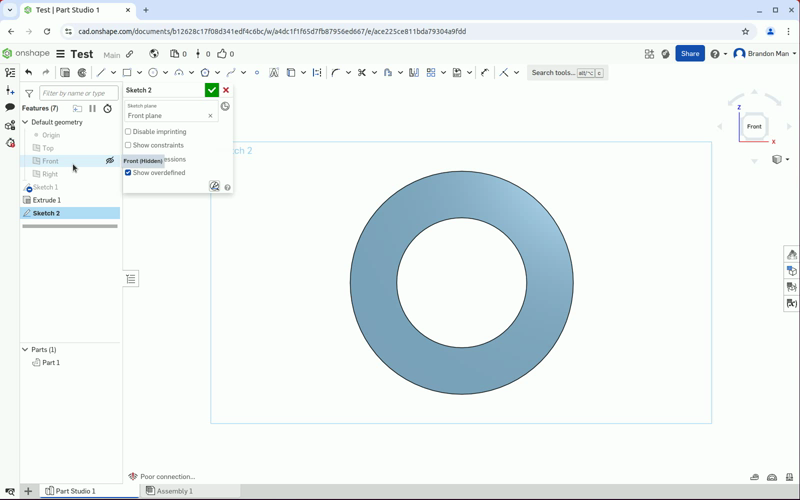
mouse_move(73, 352)
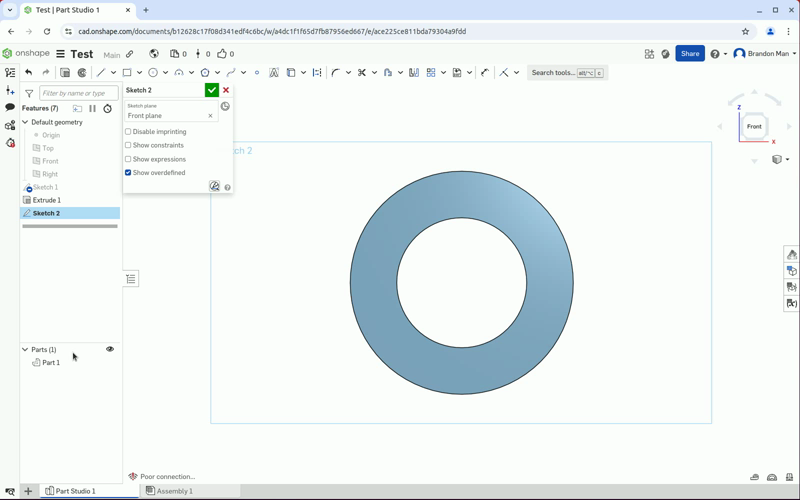
key(y)
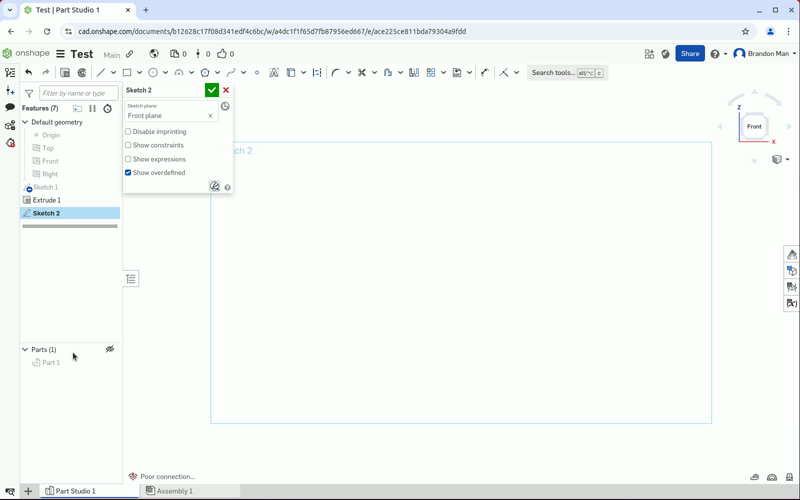
key(c)
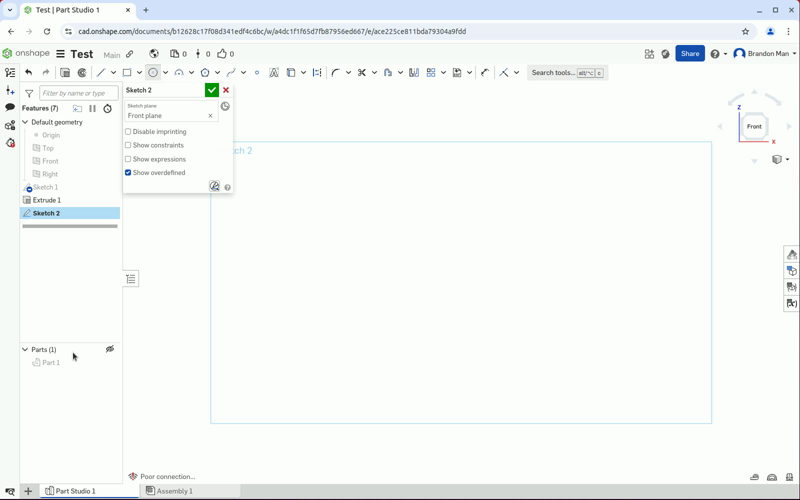
key_down(shift)
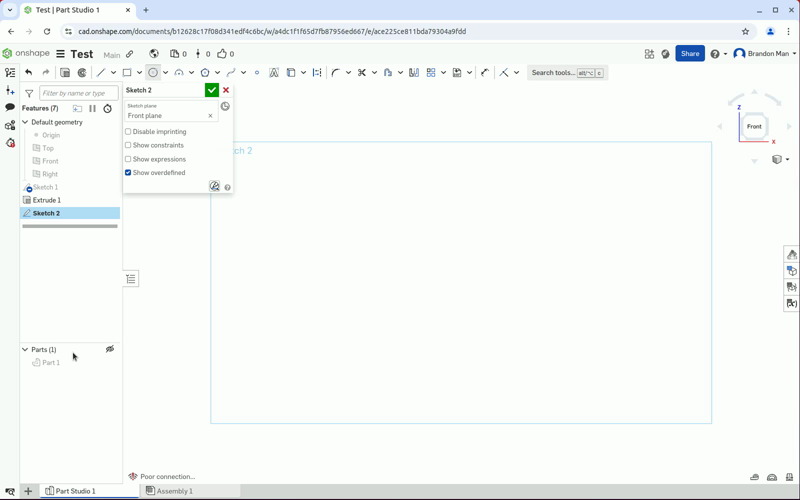
mouse_move(461, 282)
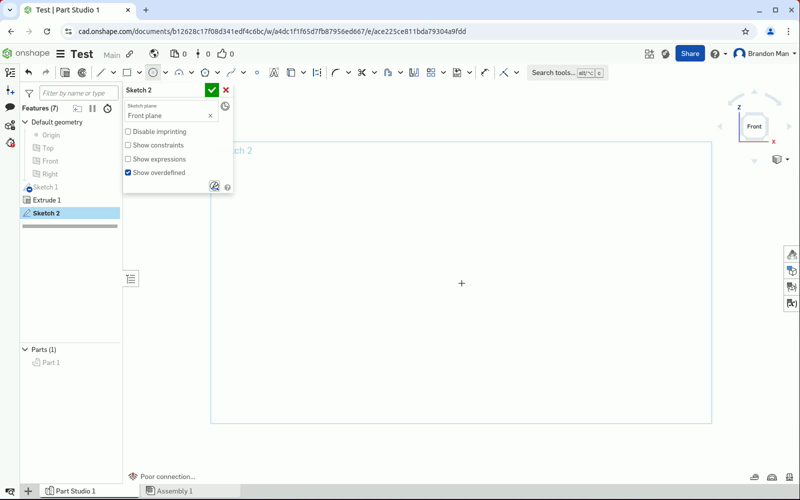
click(461, 282)
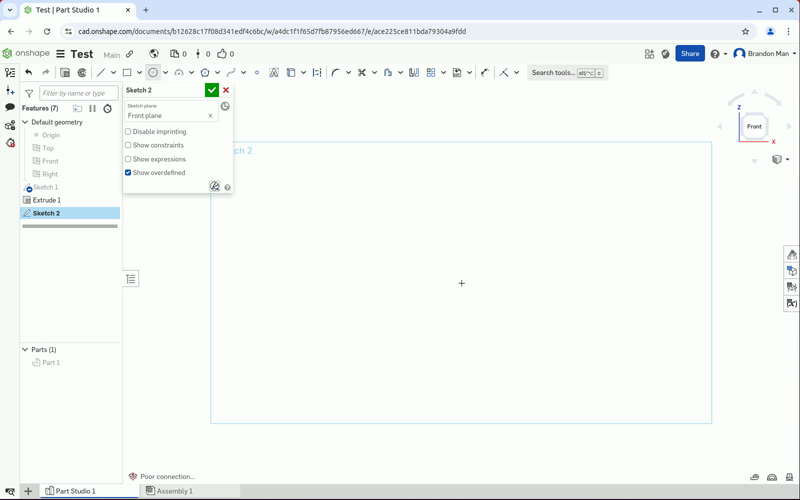
key_up(shift)
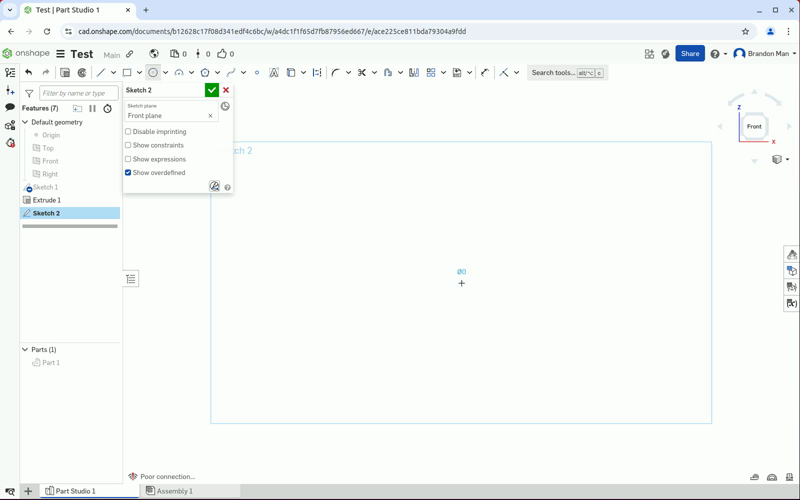
mouse_move(489, 282)
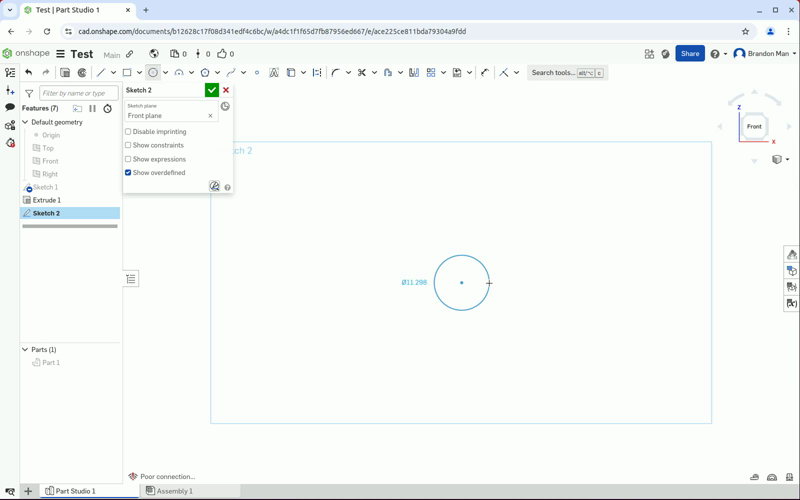
click(489, 282)
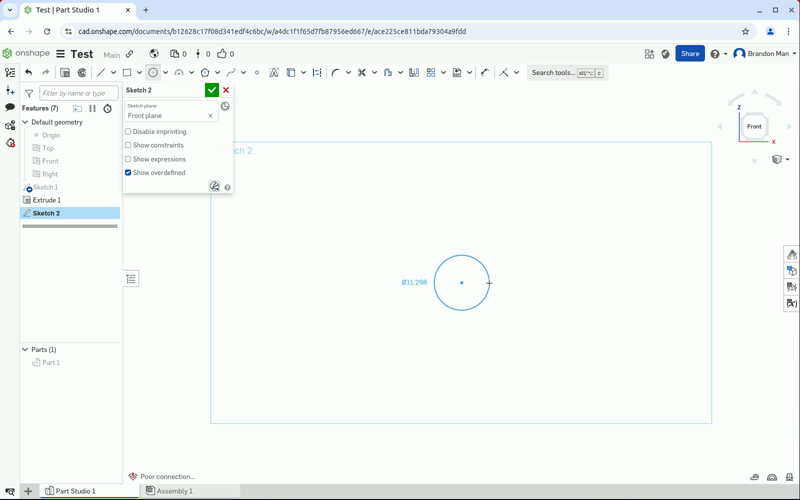
key(esc)
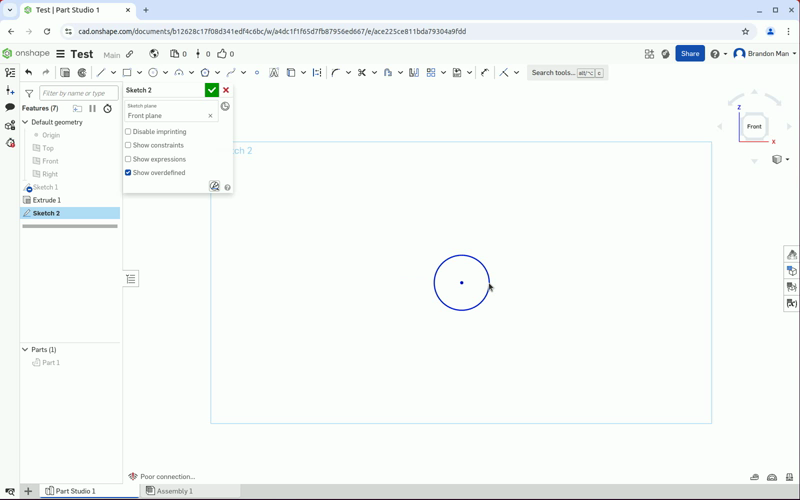
key(c)
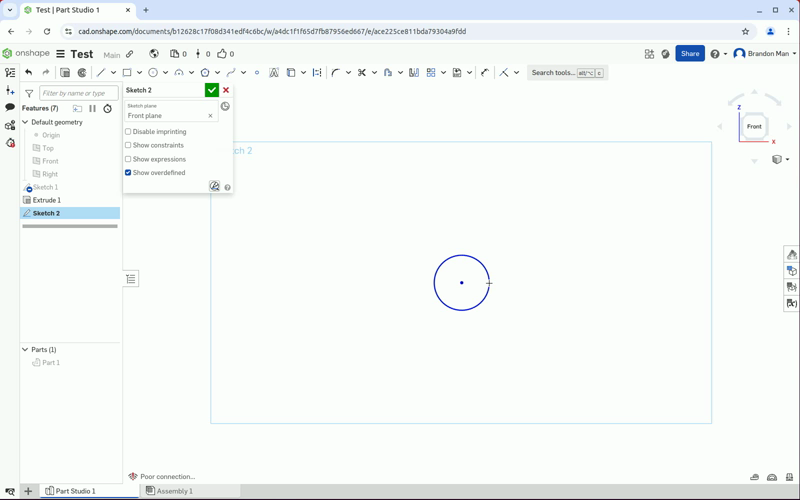
key_down(shift)
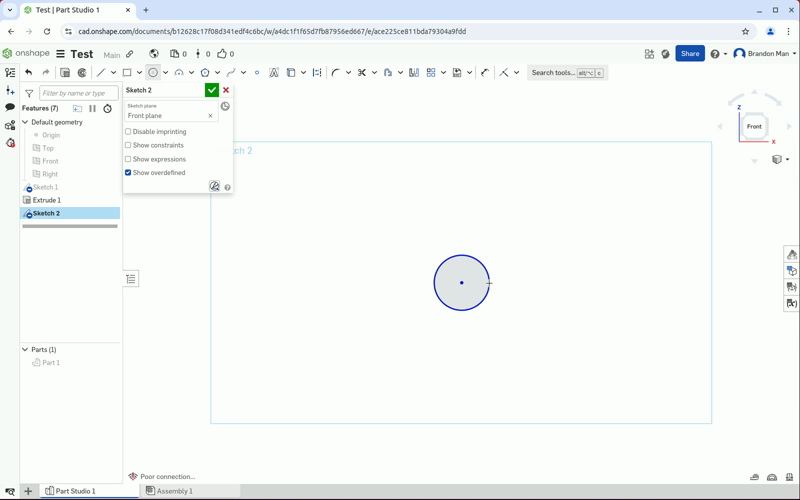
mouse_move(461, 282)
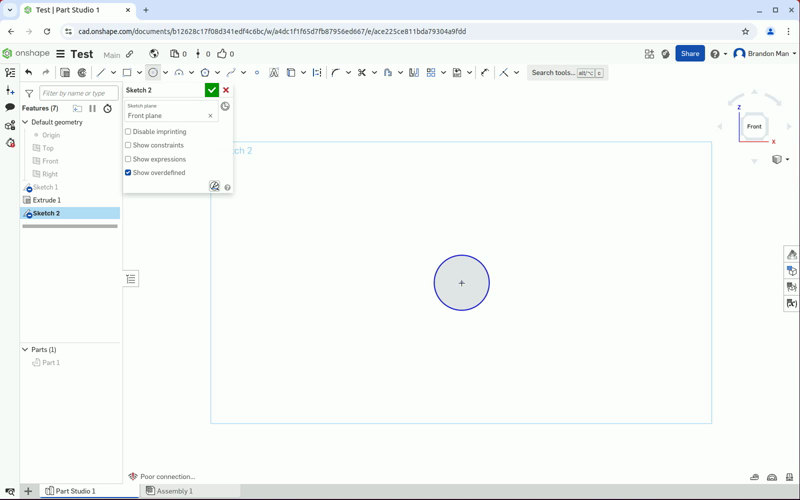
click(461, 282)
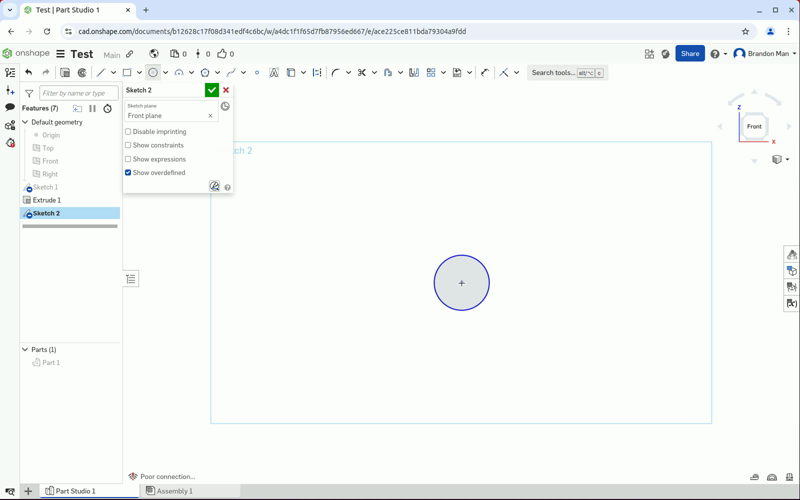
key_up(shift)
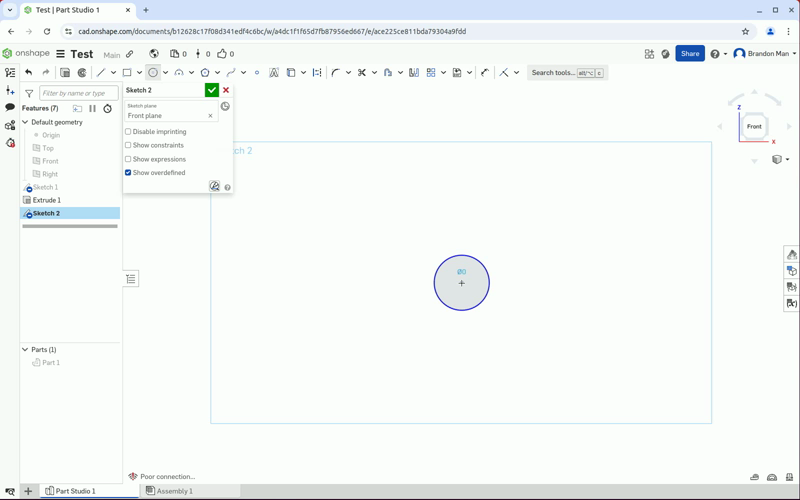
mouse_move(474, 282)
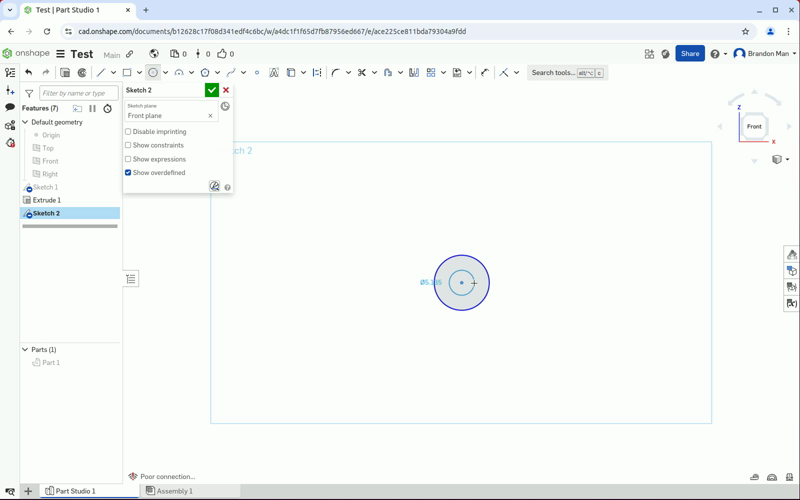
click(474, 282)
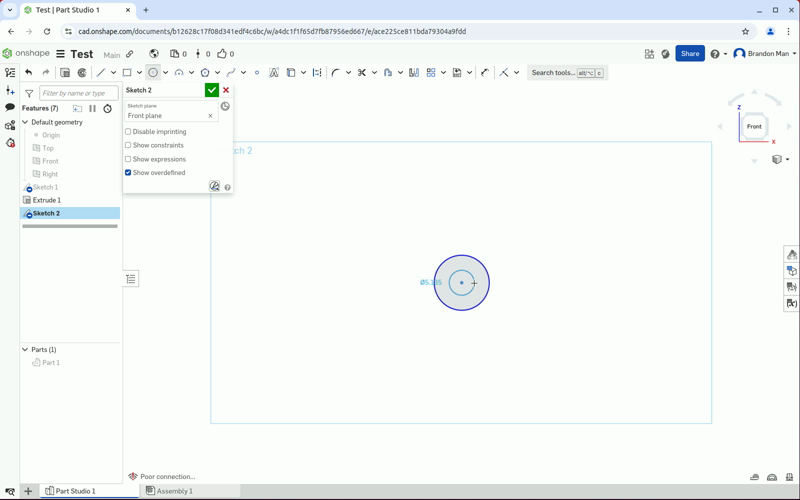
key(esc)
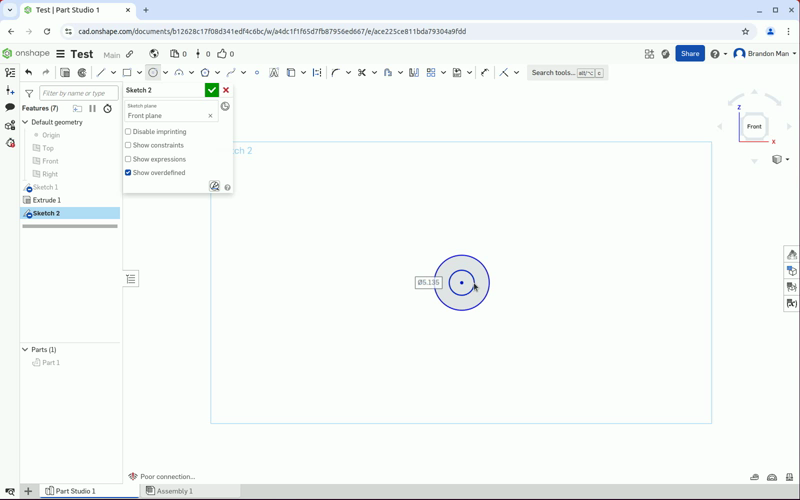
mouse_move(472, 261)
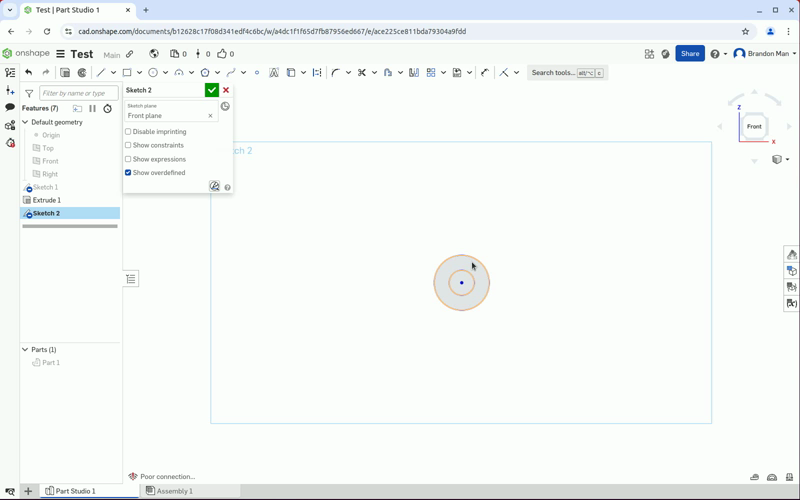
click(472, 261)
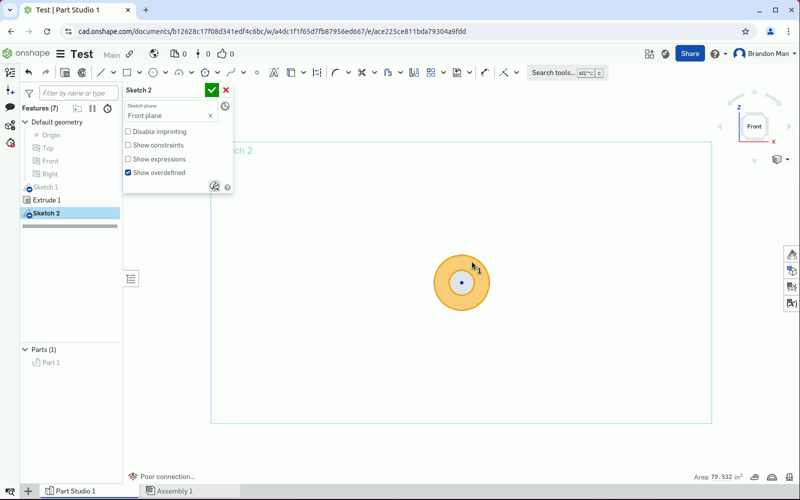
mouse_move(73, 352)
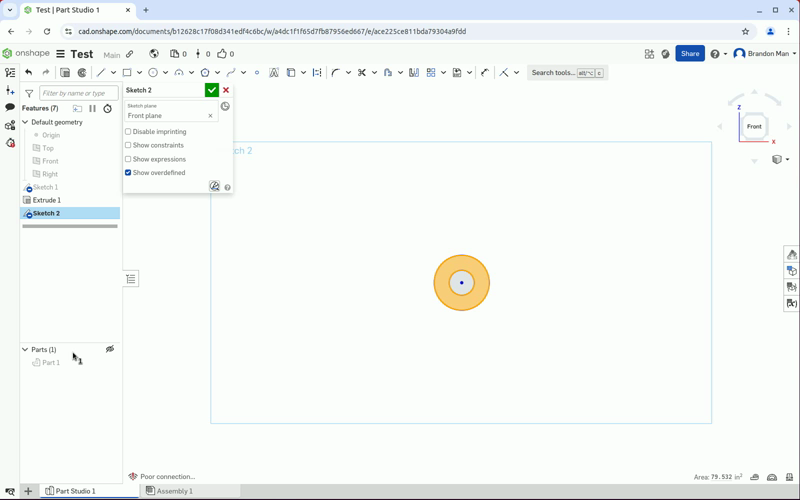
key(shift+y)
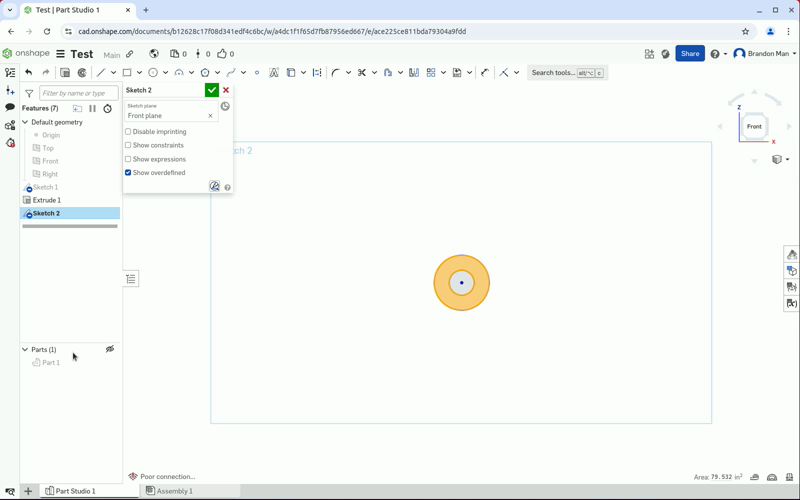
key(shift+e)
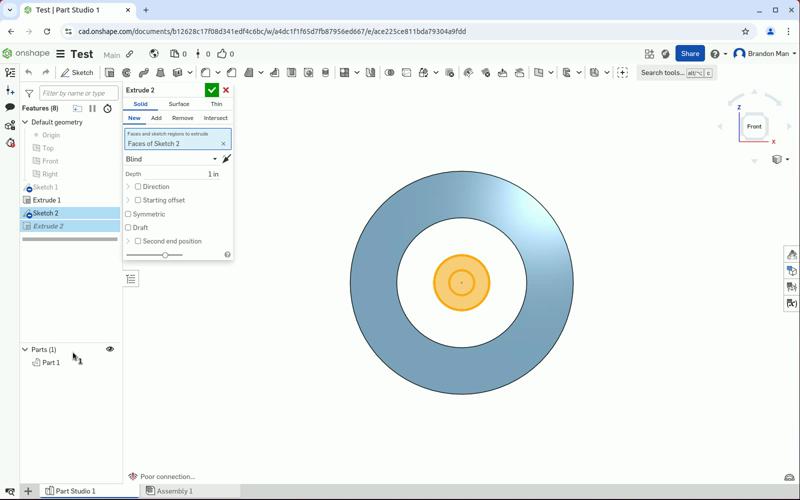
mouse_move(143, 106)
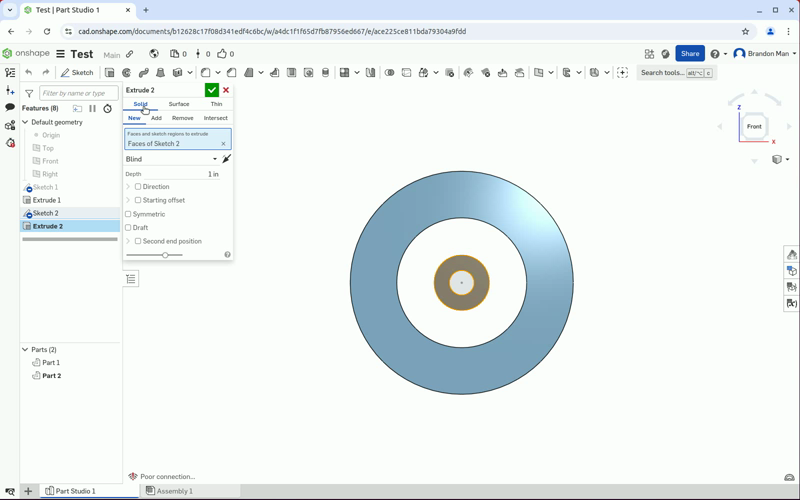
click(143, 106)
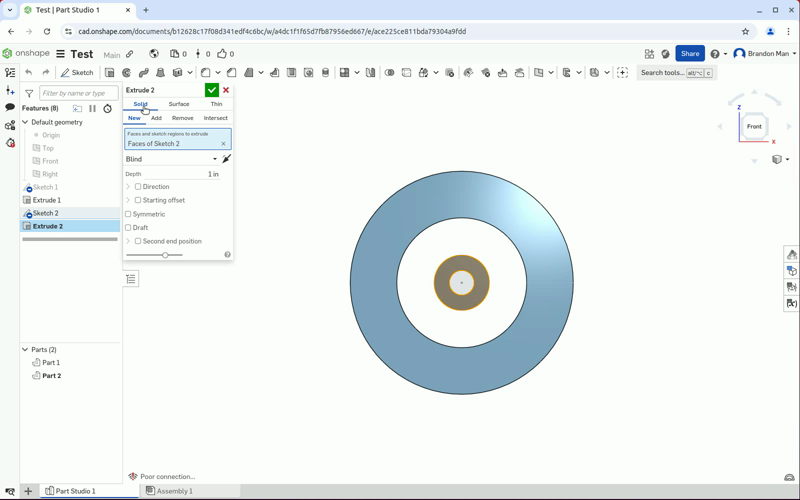
mouse_move(186, 120)
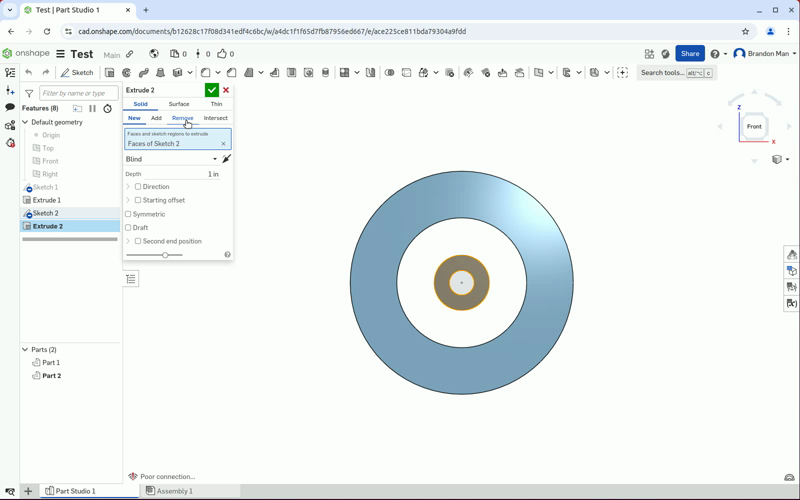
click(186, 120)
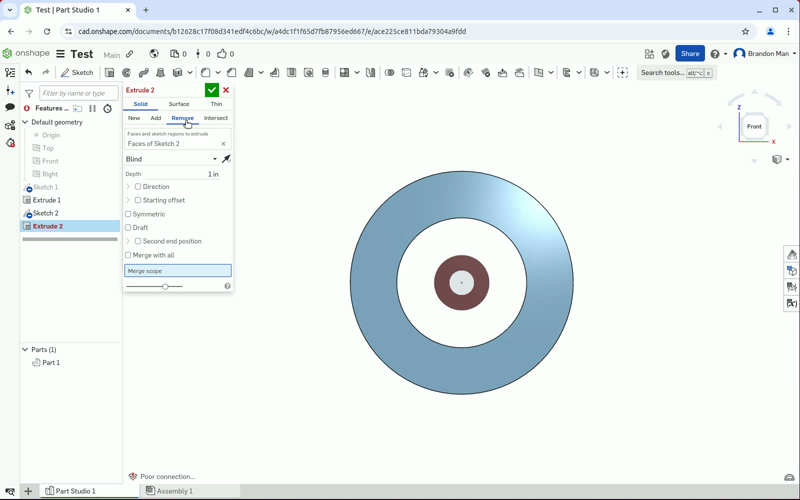
key(tab, 4)
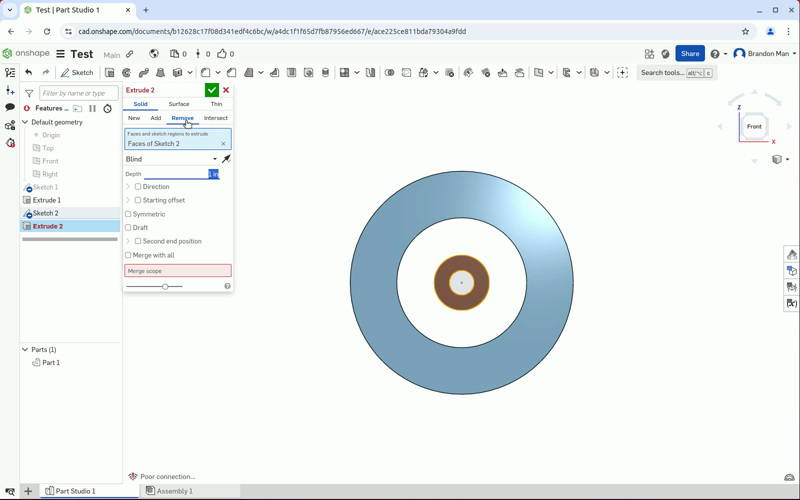
text(23.108)
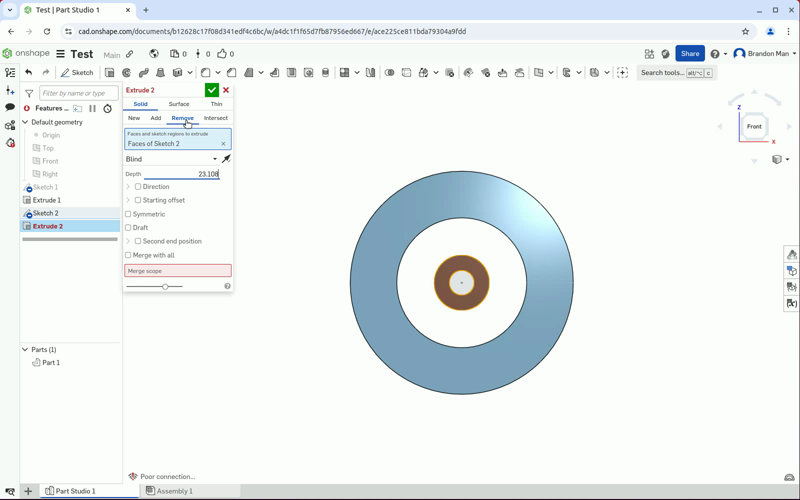
key(tab, 6)
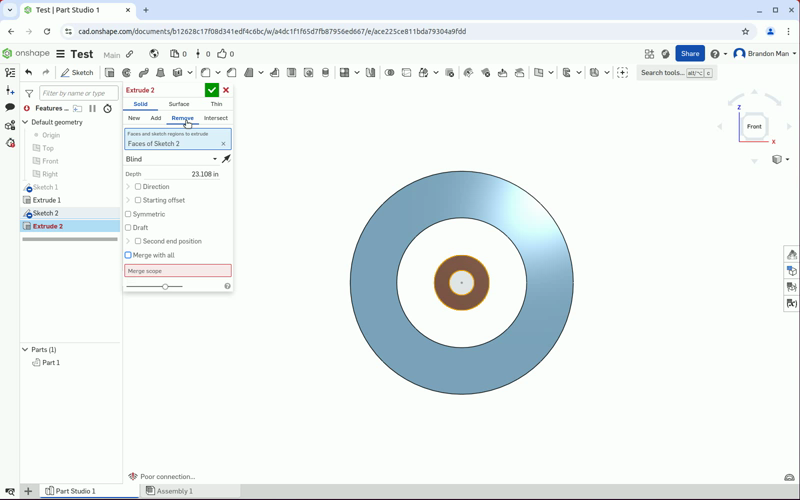
key(space)
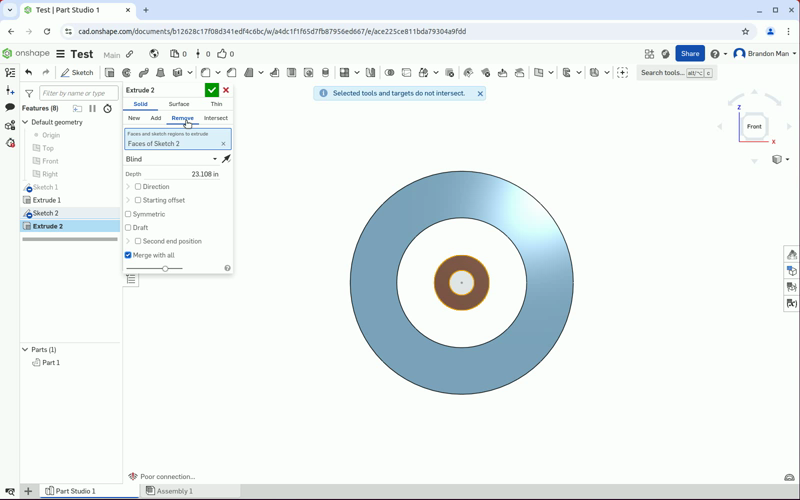
key(enter)
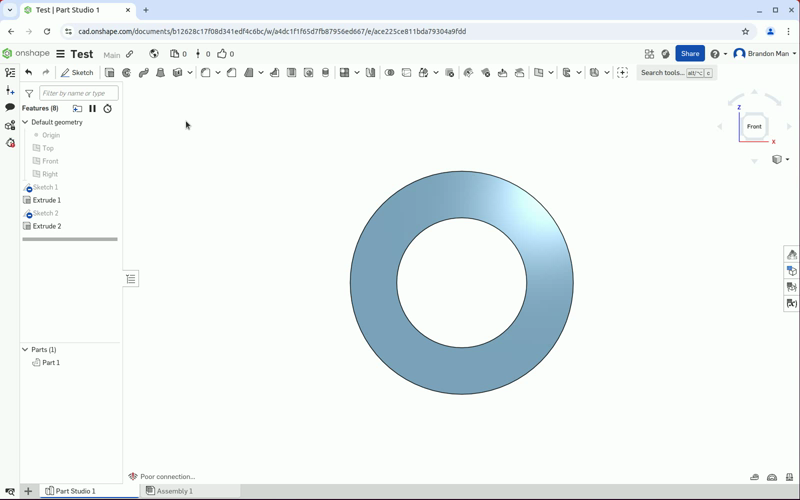
key(shift+h)
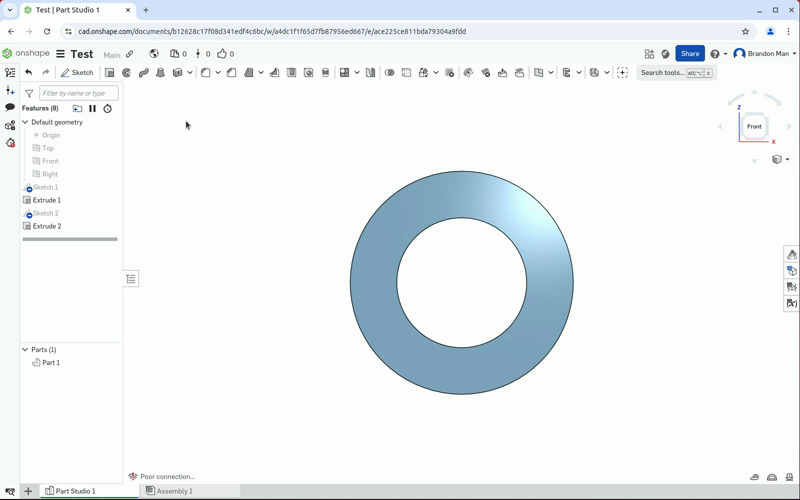
key(shift+h)
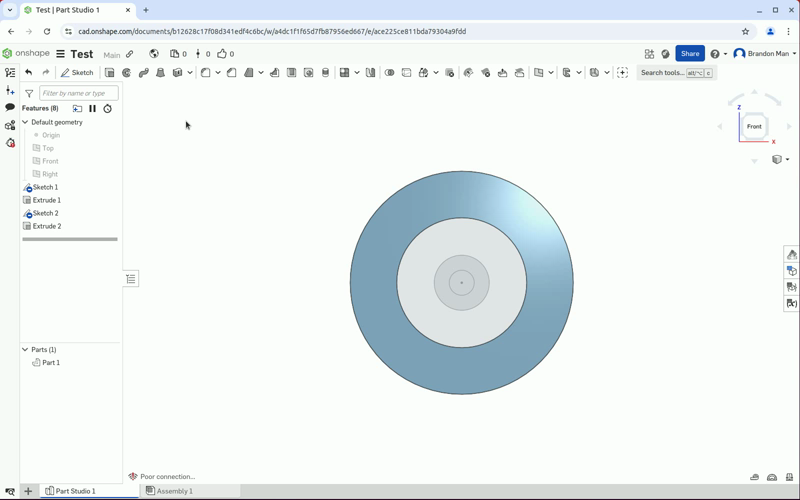
key(shift+7)
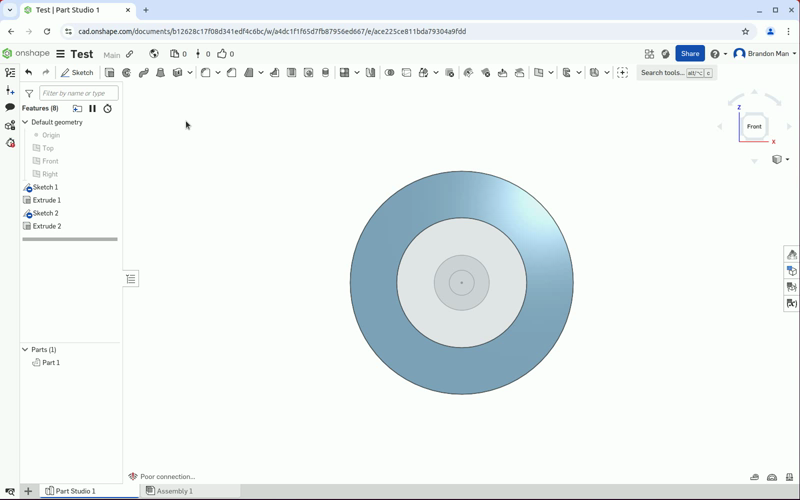
key(left, 2)
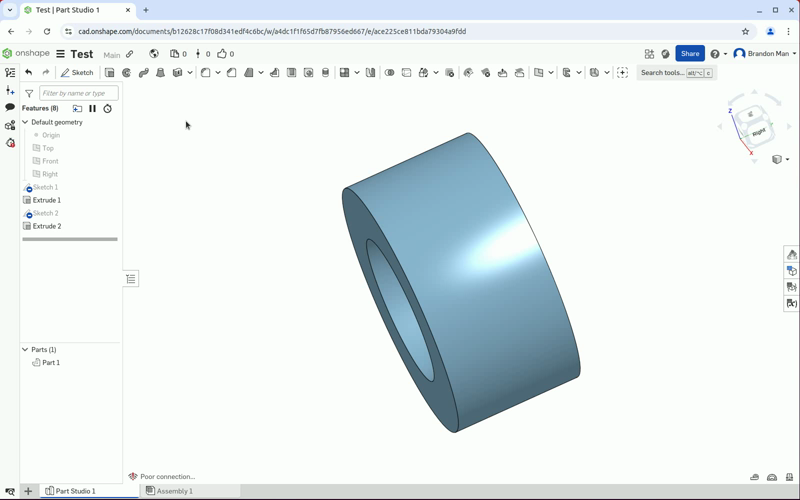
key(down, 2)
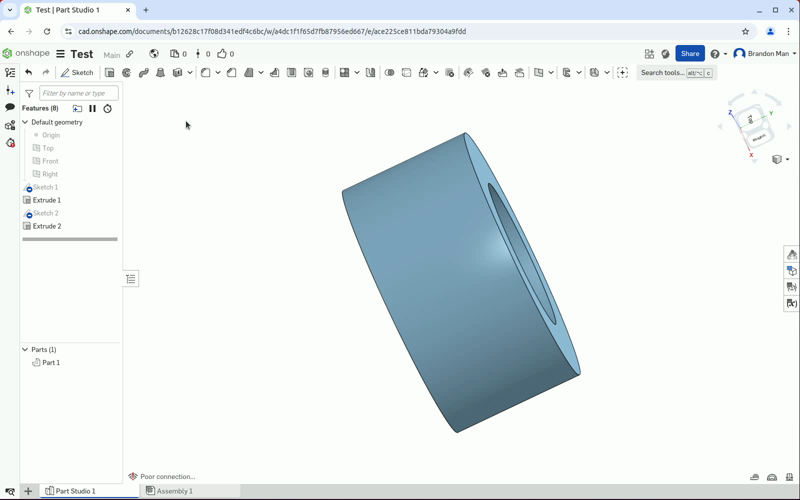
key(up, 2)
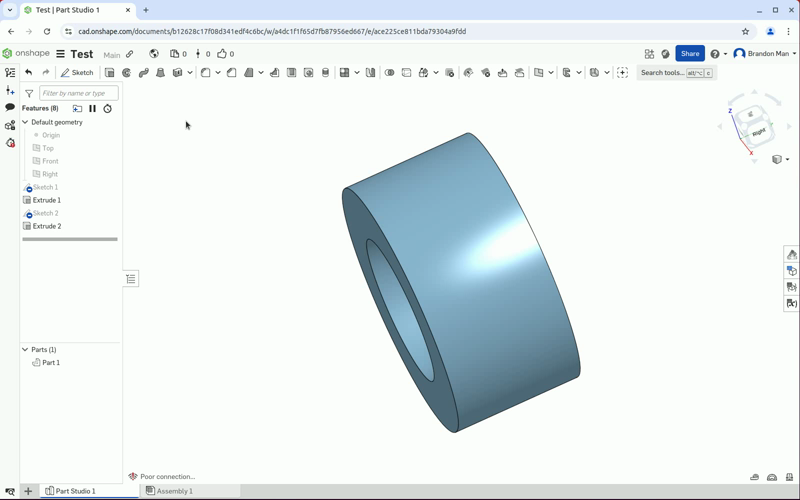
key(right, 2)
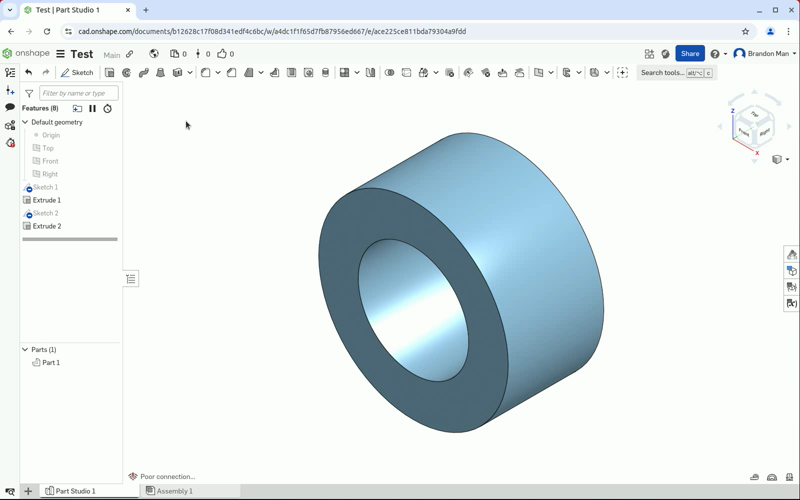
mouse_move(73, 189)
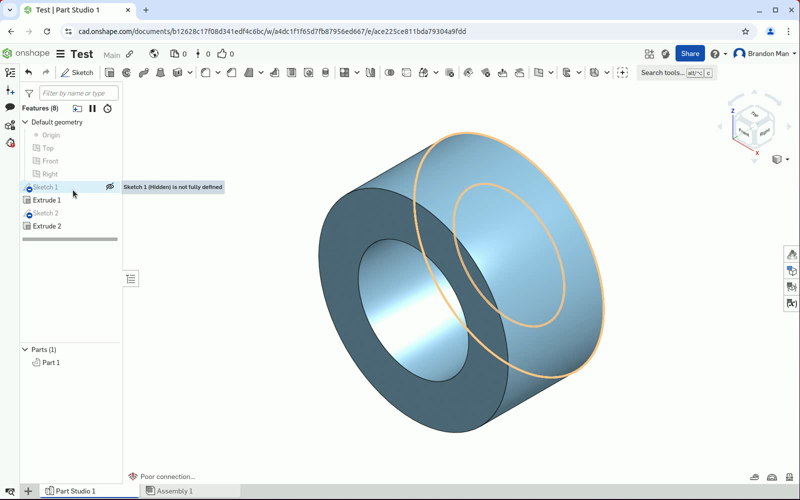
click(73, 189)